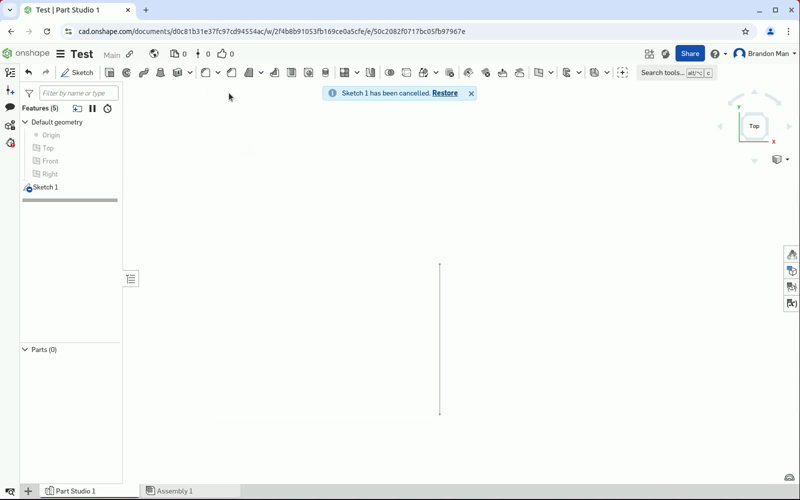
key(shift+h)
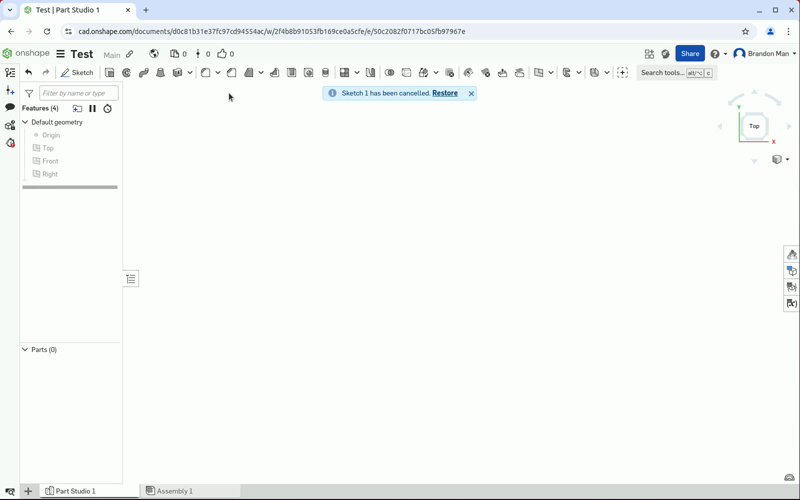
key(shift+s)
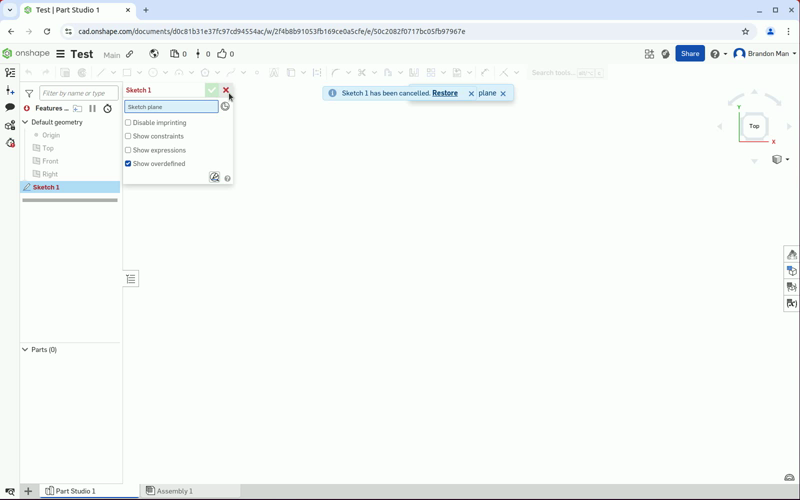
mouse_move(73, 150)
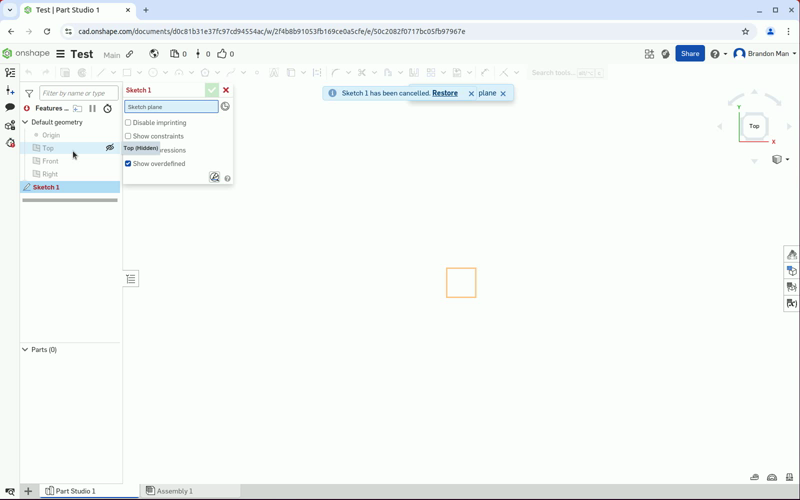
click(73, 150)
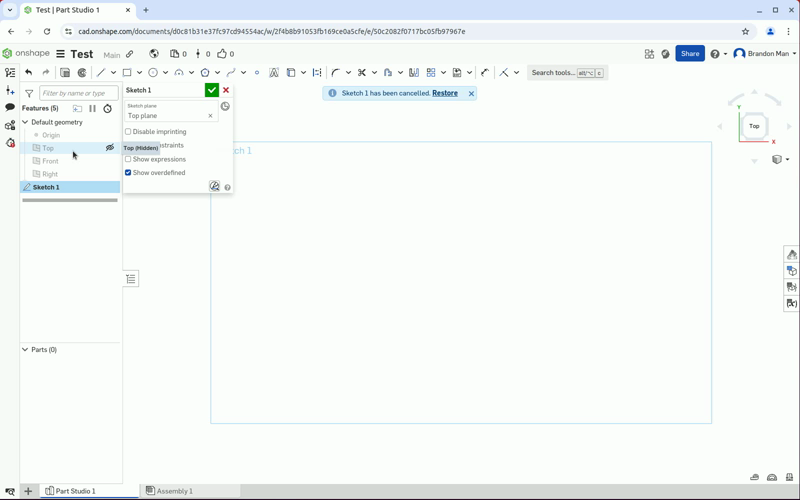
mouse_move(73, 352)
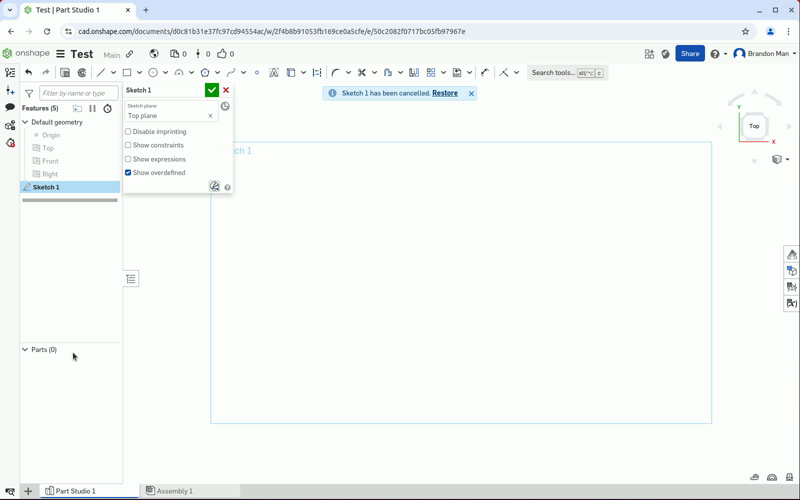
key(y)
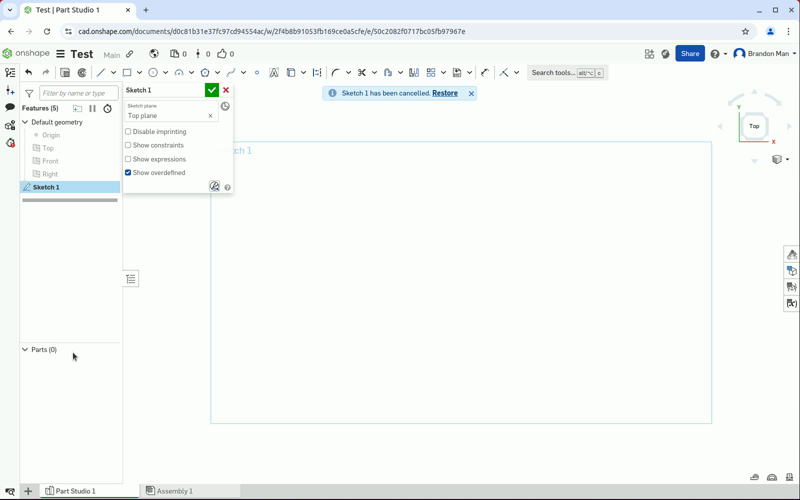
key(l)
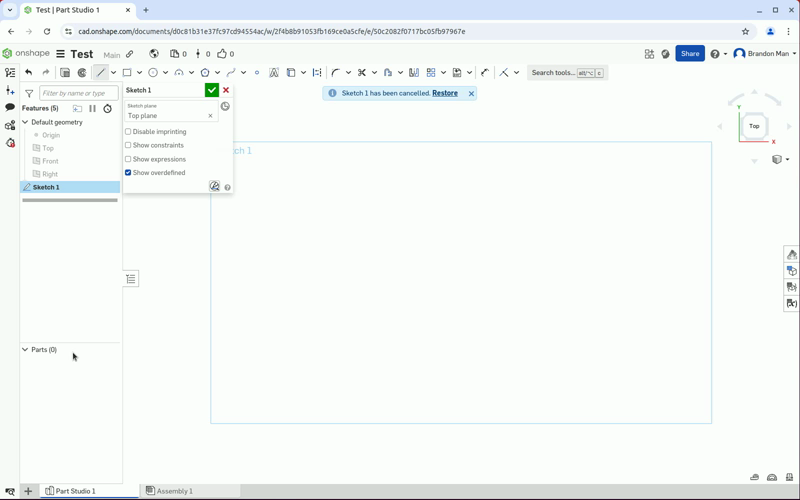
key_down(shift)
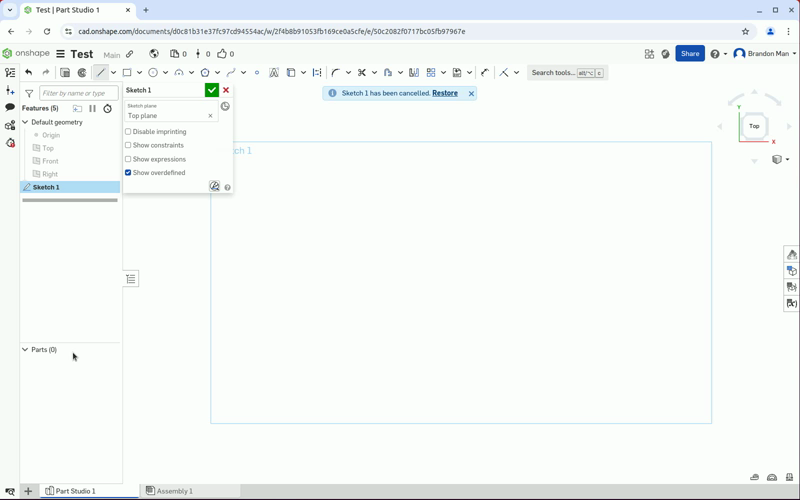
mouse_move(348, 288)
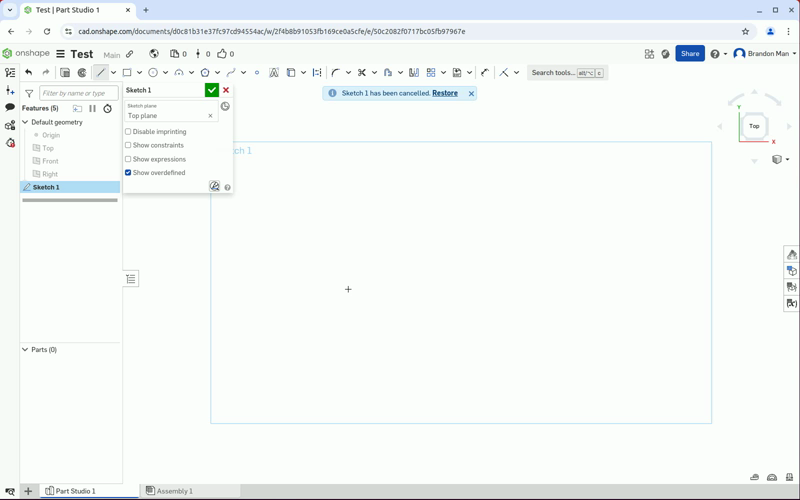
click(348, 288)
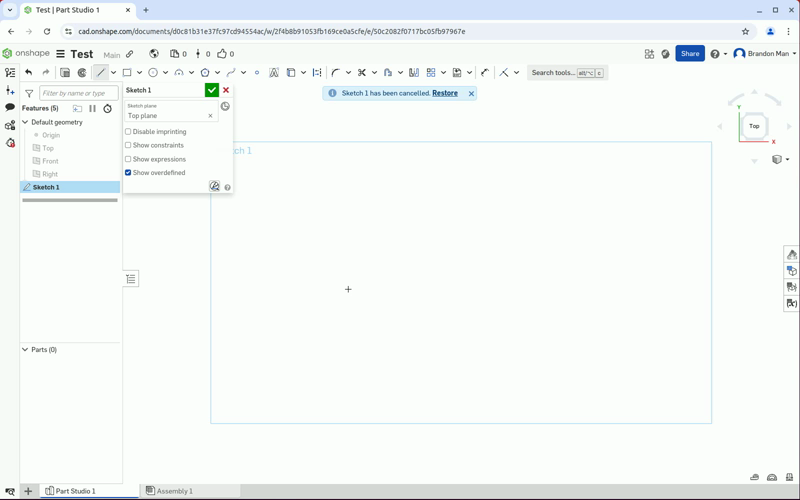
key_up(shift)
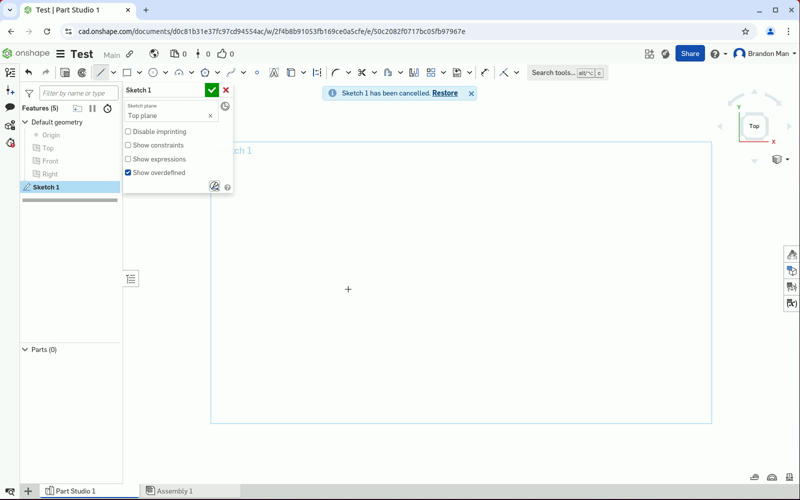
key_down(shift)
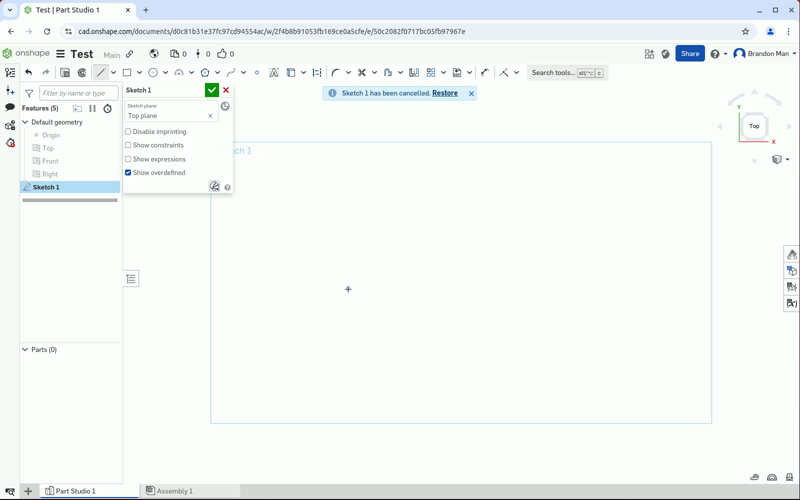
mouse_move(440, 340)
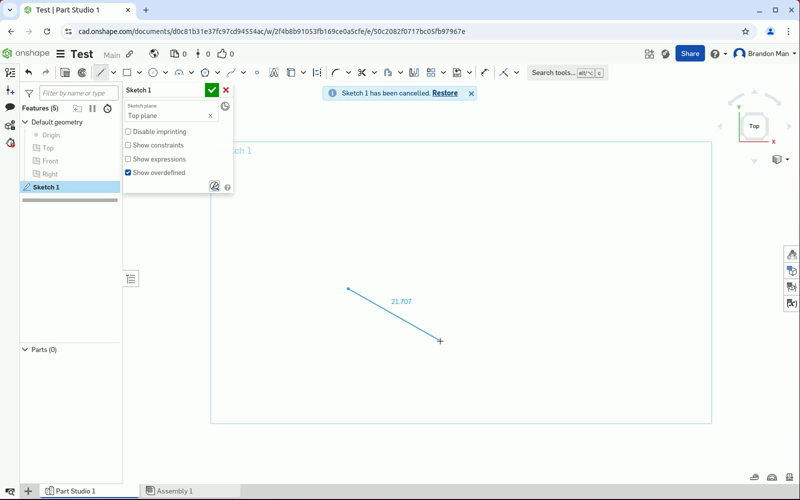
click(440, 340)
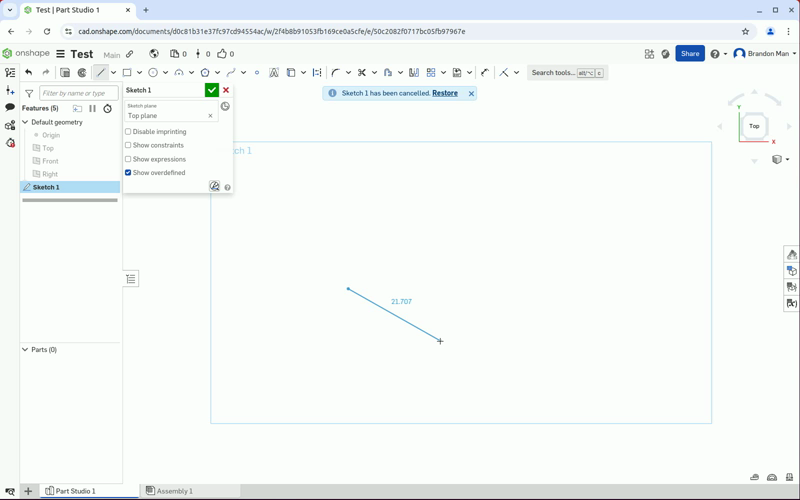
key_up(shift)
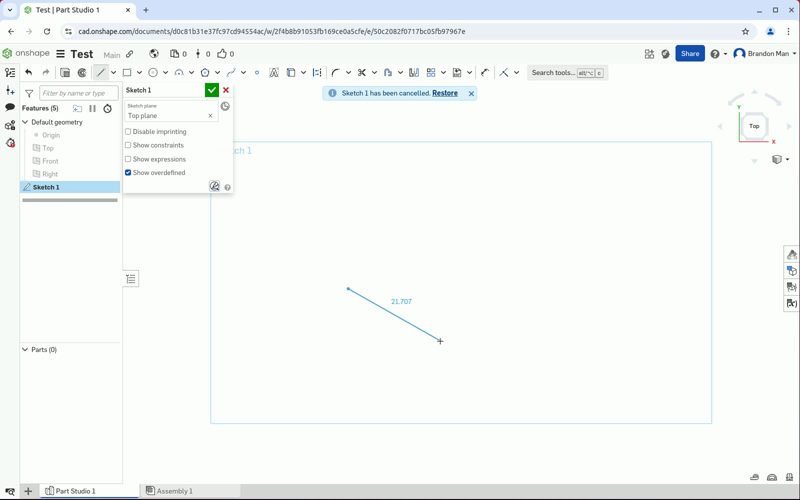
key_down(shift)
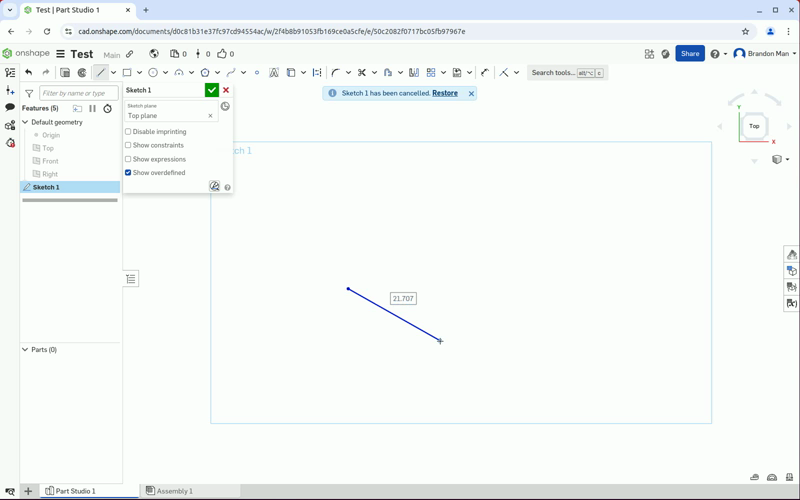
mouse_move(470, 340)
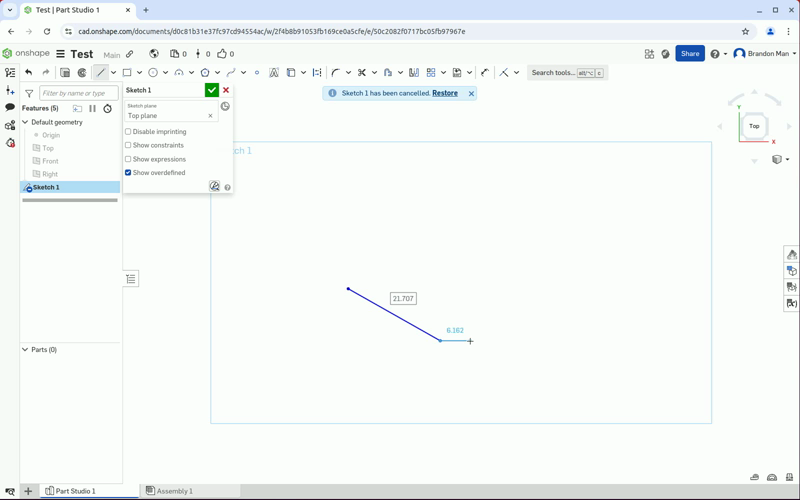
mouse_move(480, 340)
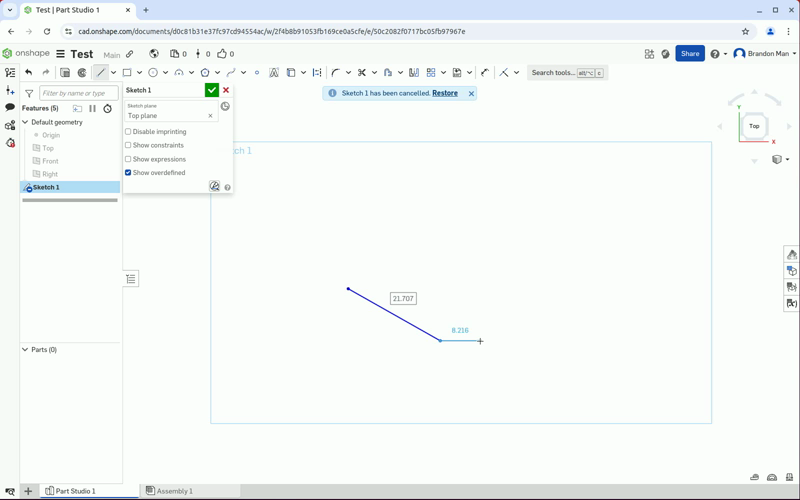
click(480, 340)
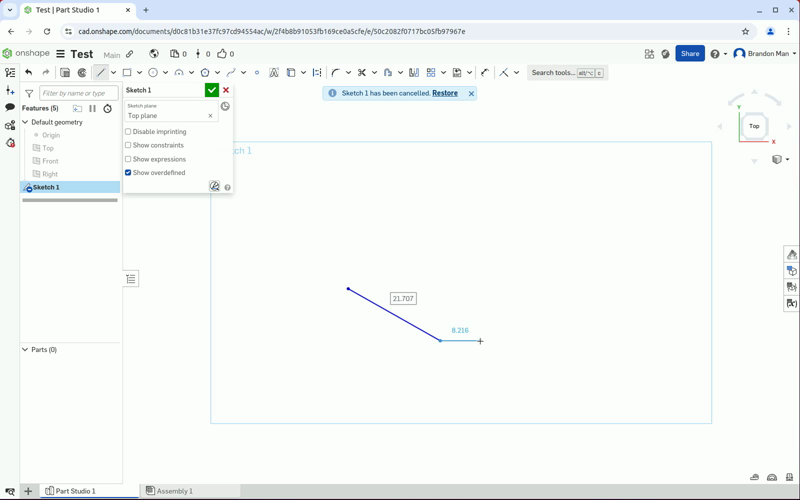
key_up(shift)
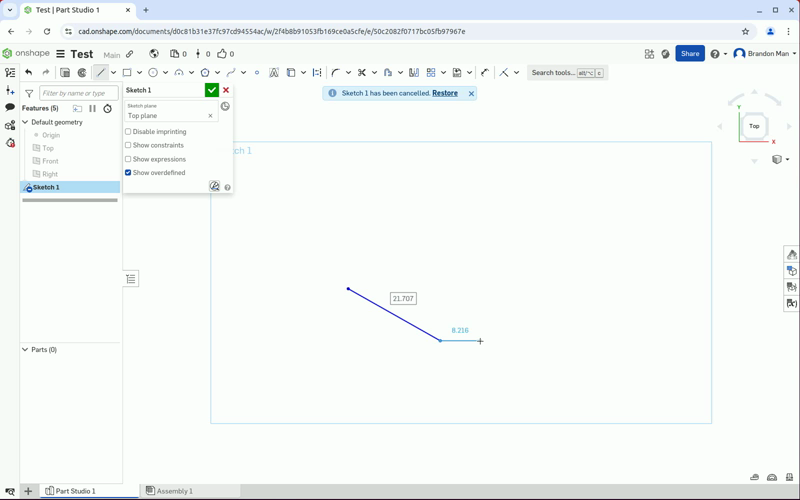
key_down(shift)
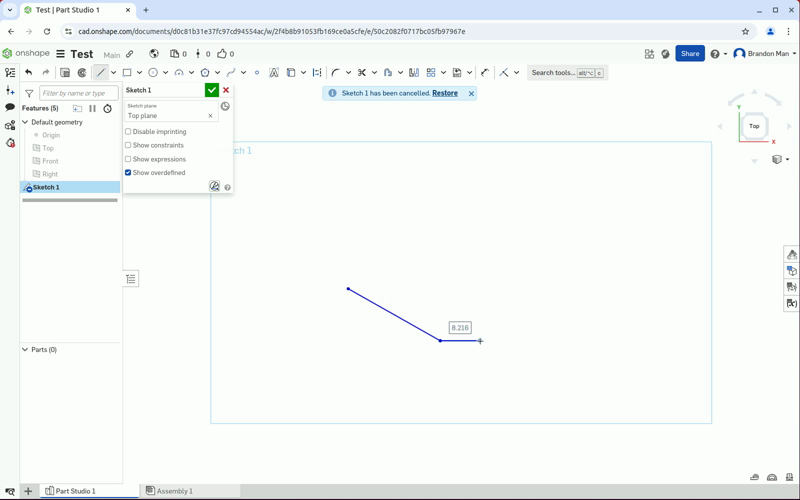
mouse_move(572, 288)
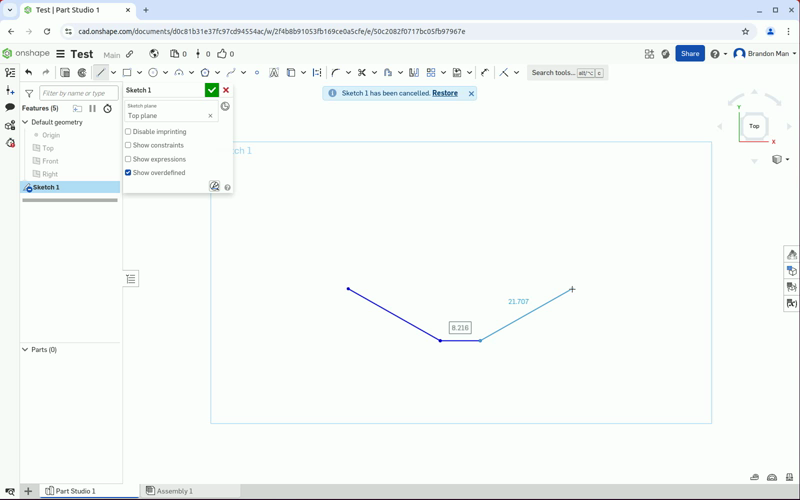
click(572, 288)
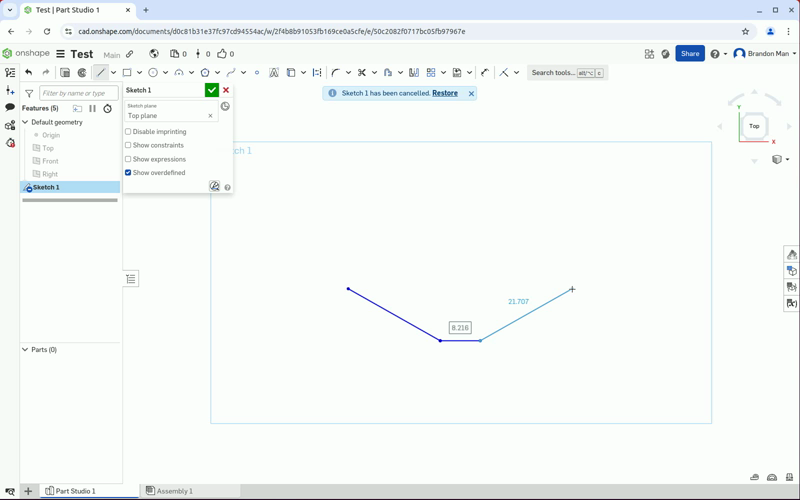
key_up(shift)
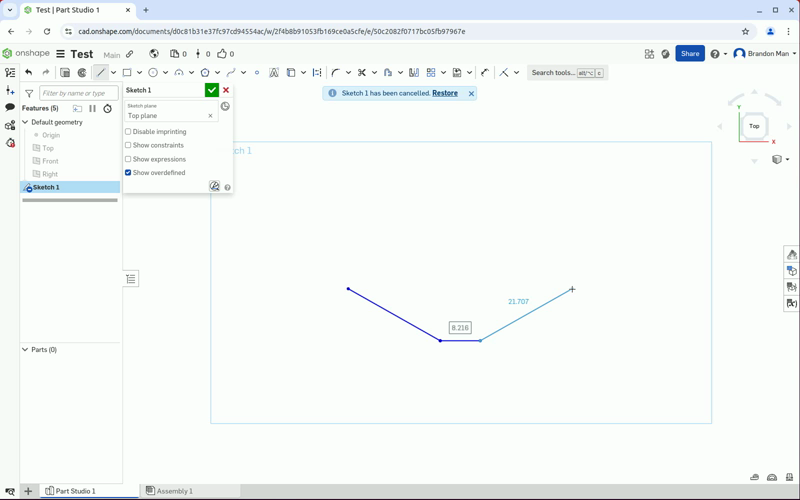
key_down(shift)
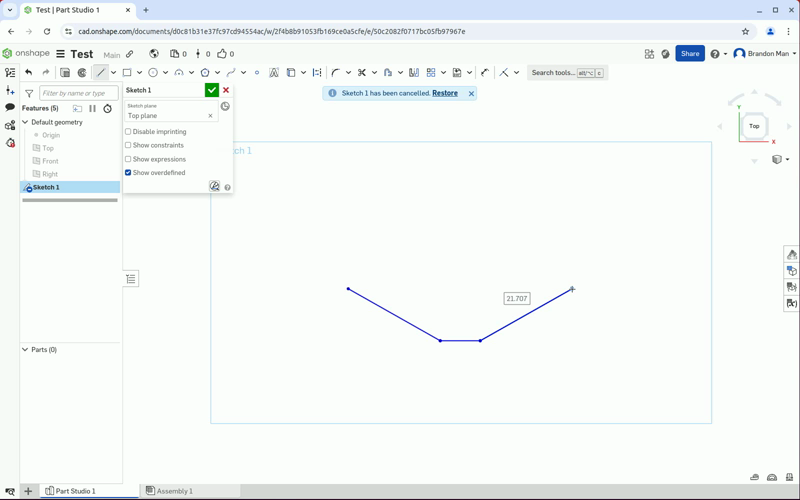
mouse_move(572, 222)
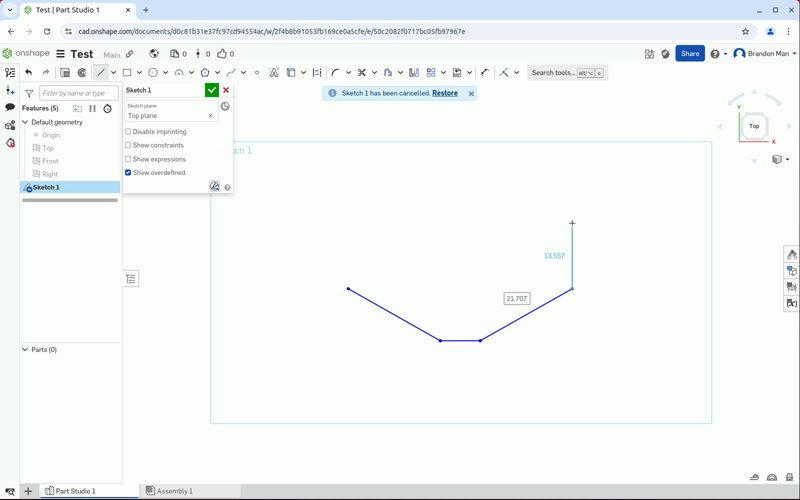
click(572, 222)
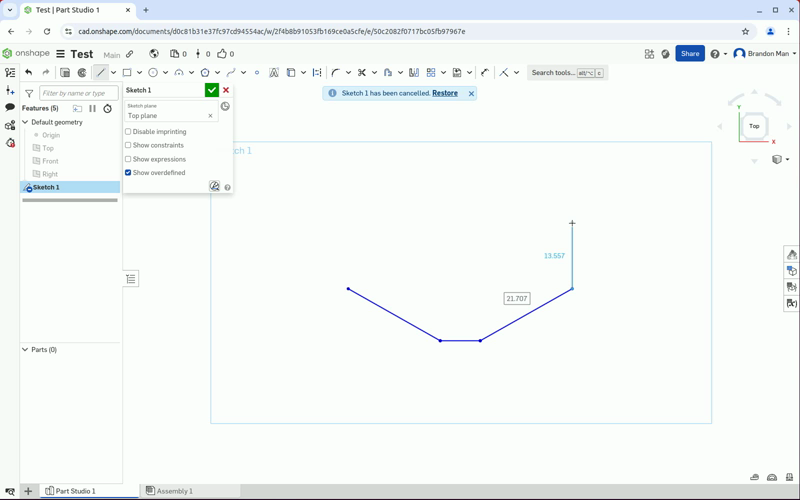
key_up(shift)
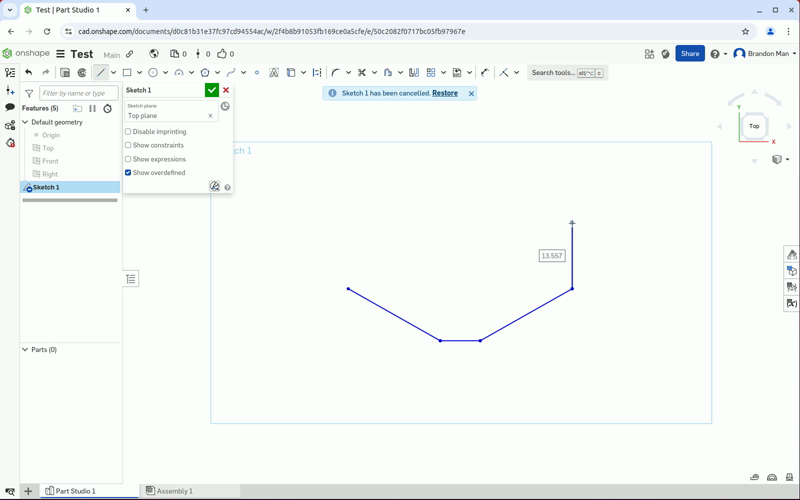
key_down(shift)
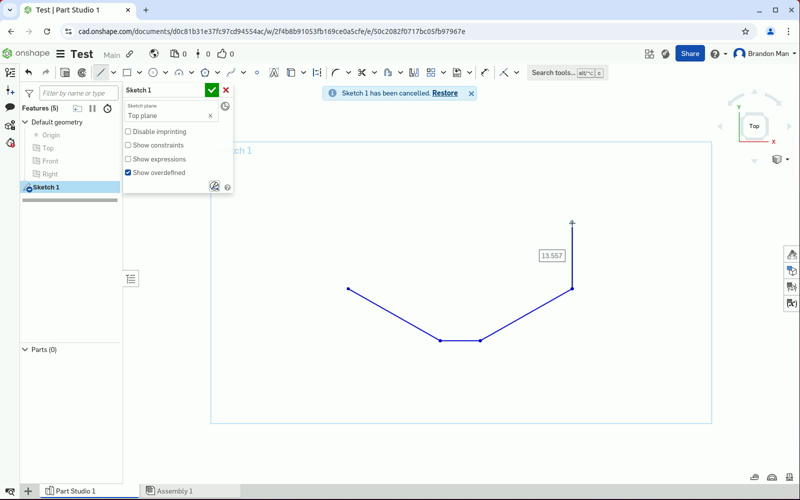
mouse_move(348, 222)
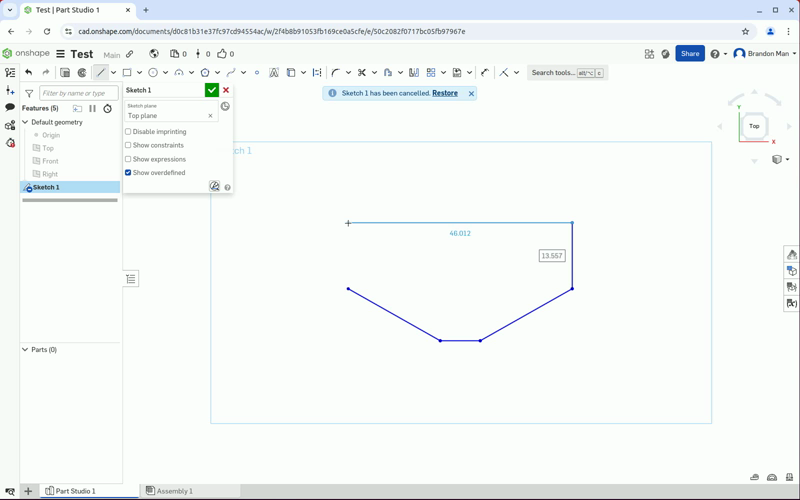
click(348, 222)
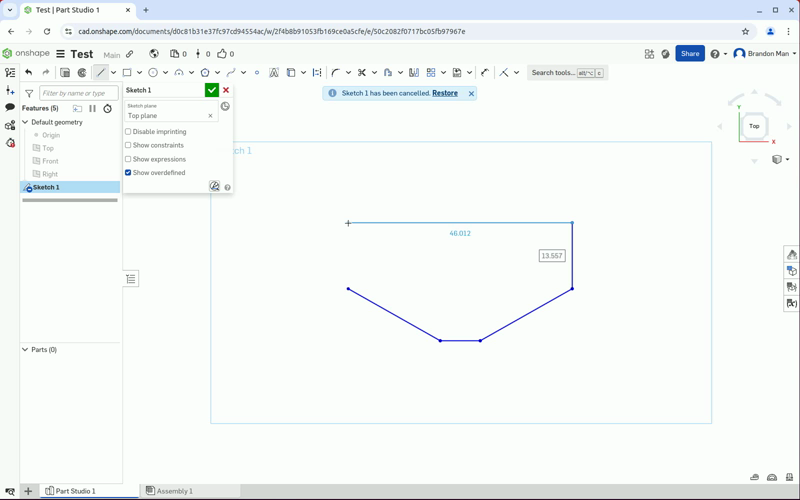
key_up(shift)
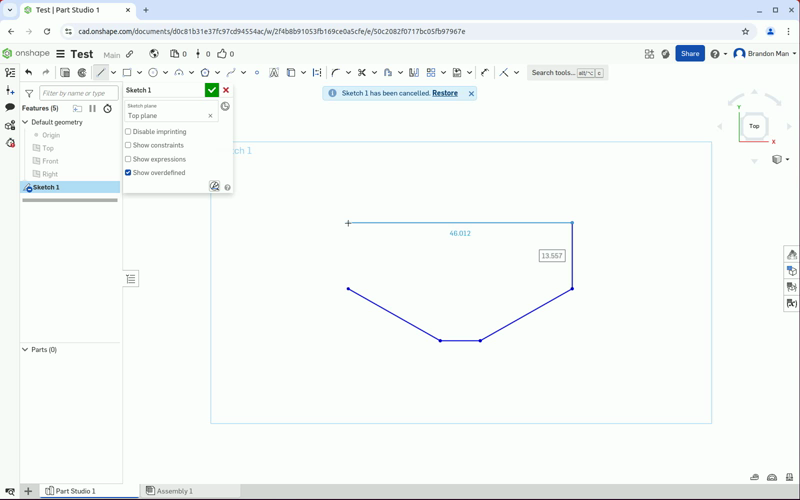
key_down(shift)
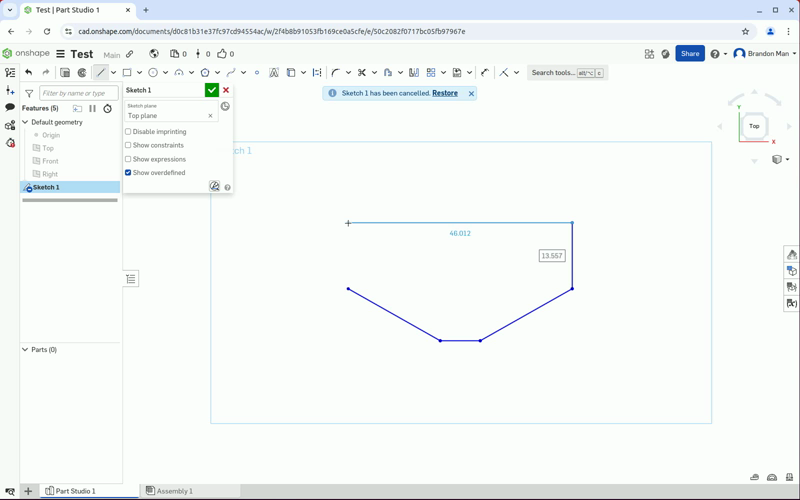
mouse_move(348, 288)
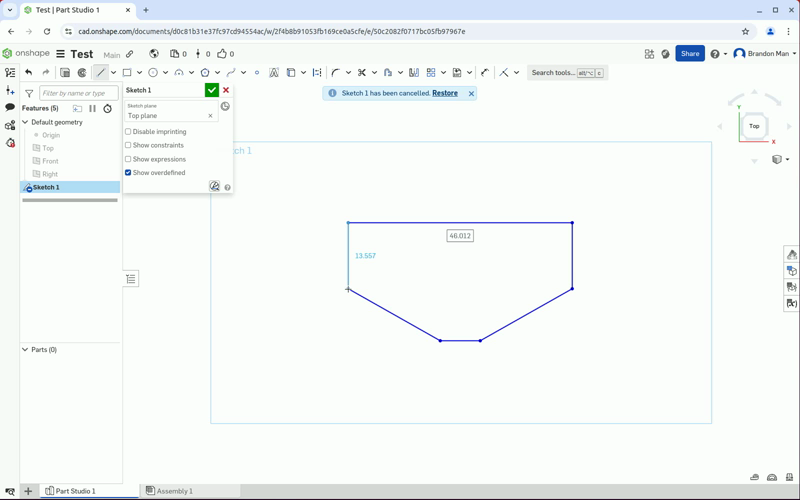
key_up(shift)
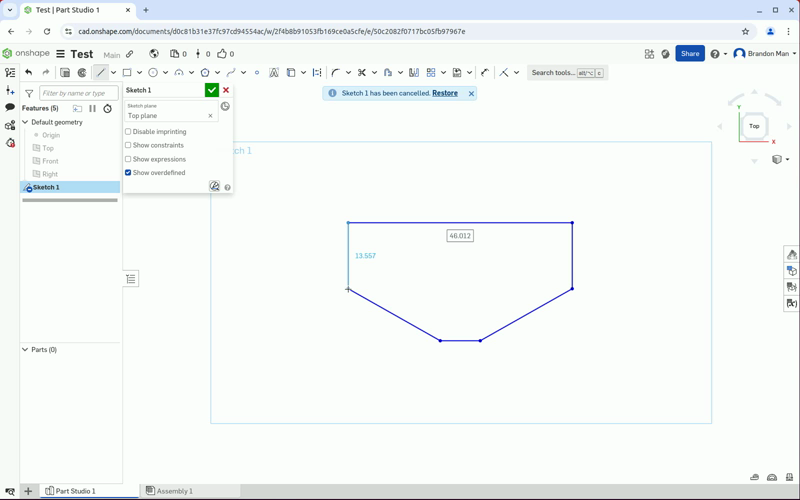
click(348, 288)
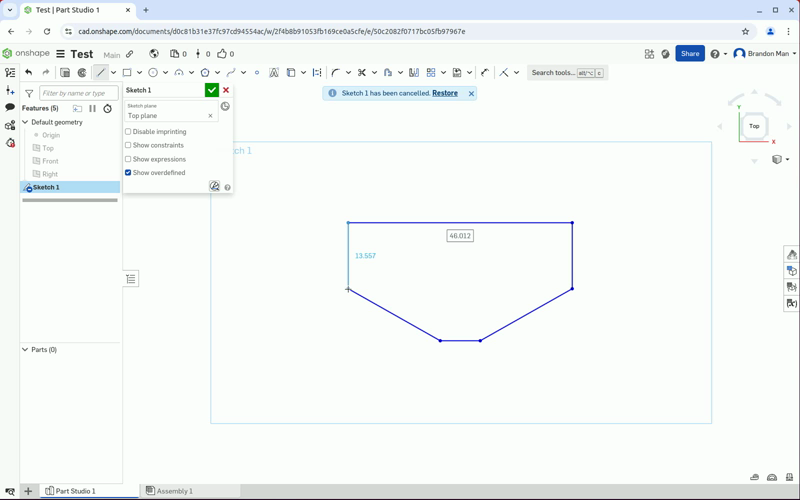
key(esc)
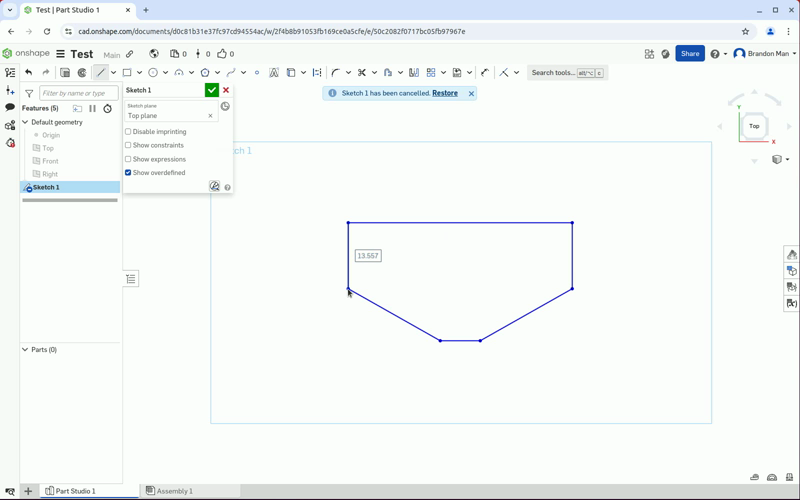
mouse_move(387, 258)
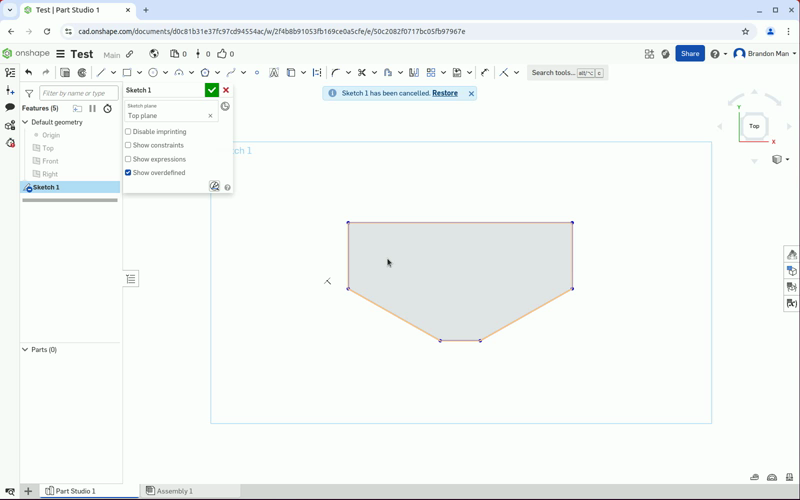
click(387, 258)
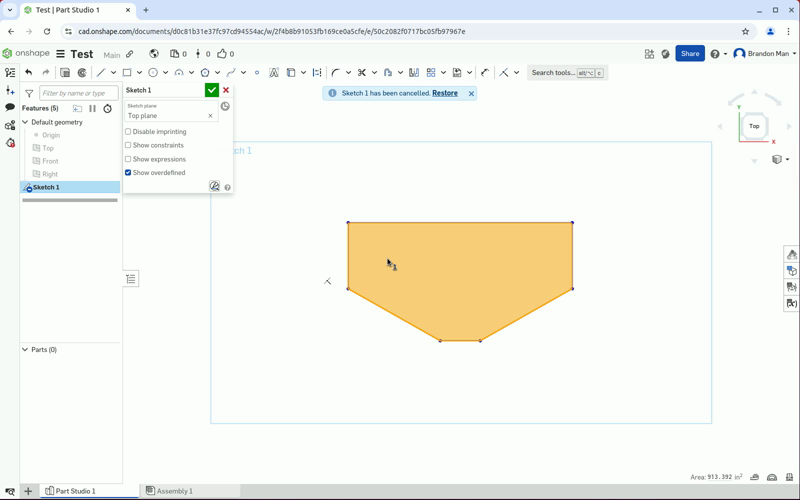
mouse_move(73, 352)
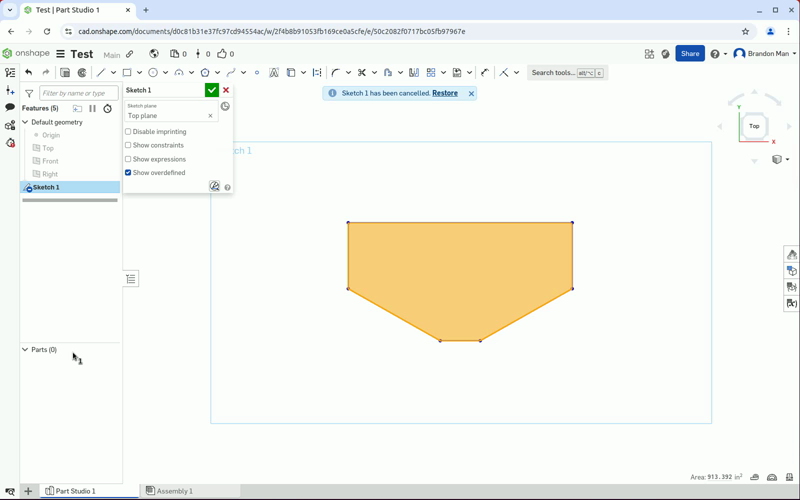
key(shift+y)
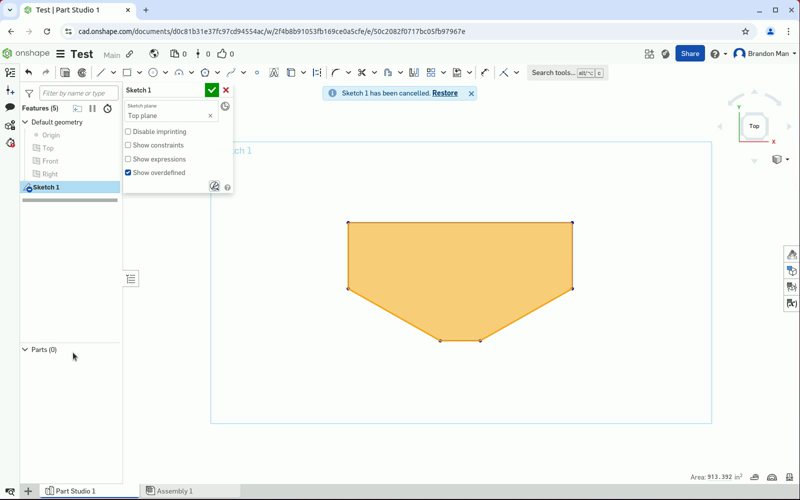
key(shift+e)
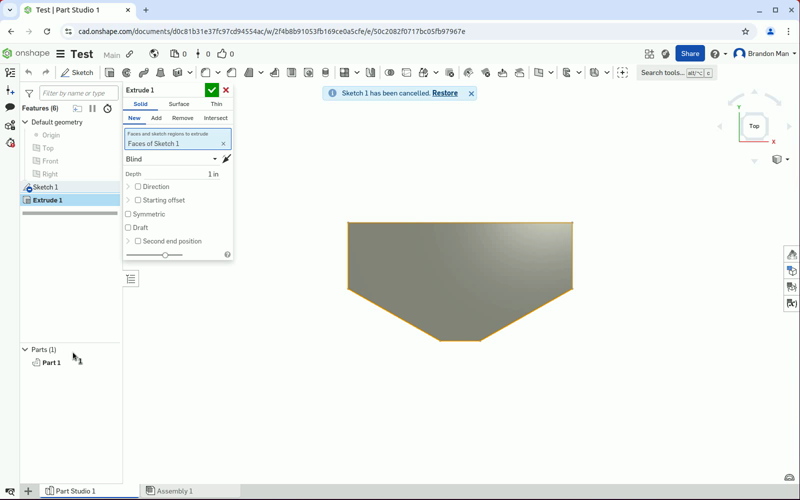
mouse_move(143, 106)
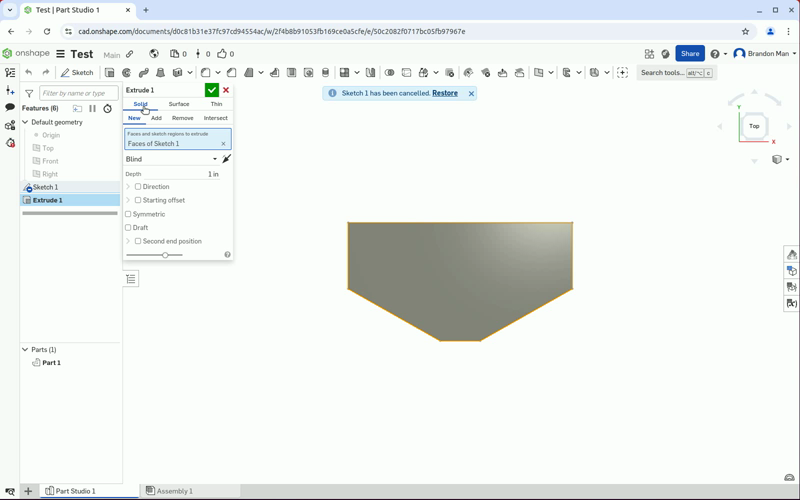
click(143, 106)
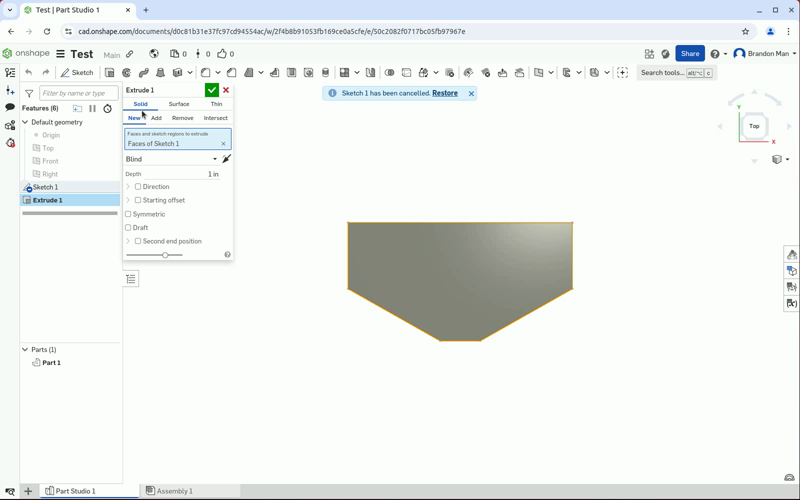
mouse_move(137, 120)
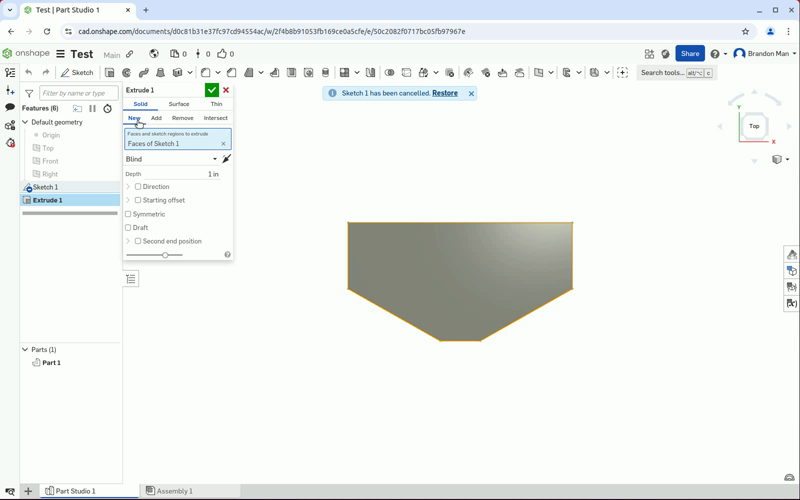
click(137, 120)
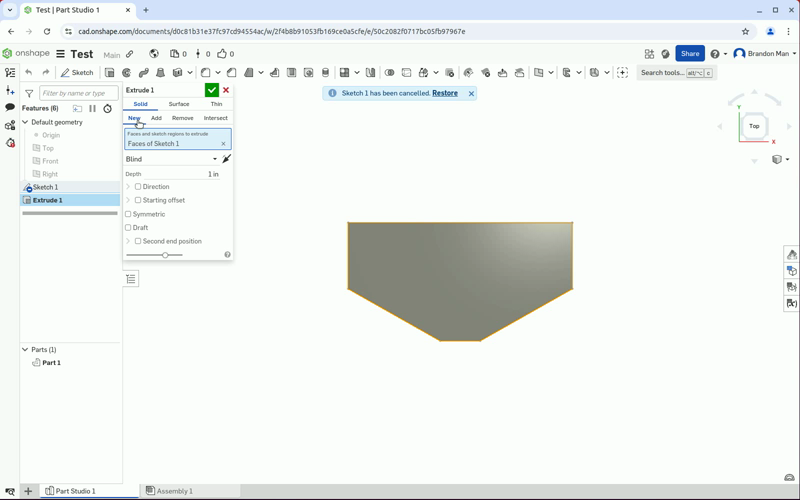
key(tab, 4)
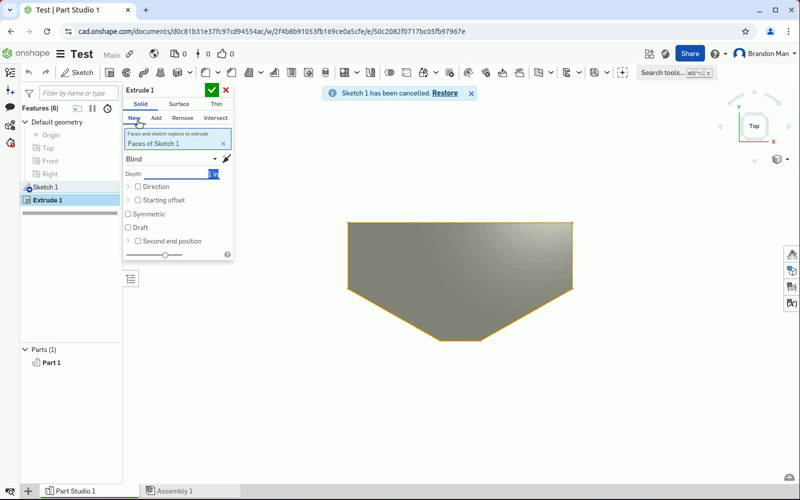
text(19.498)
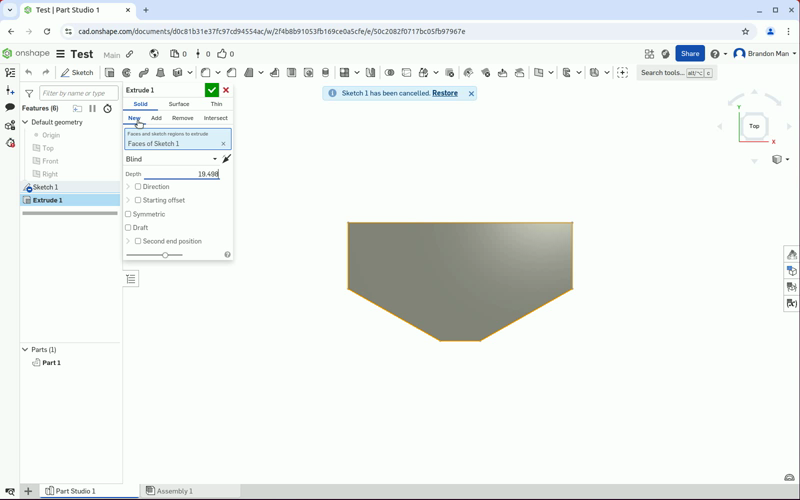
key(enter)
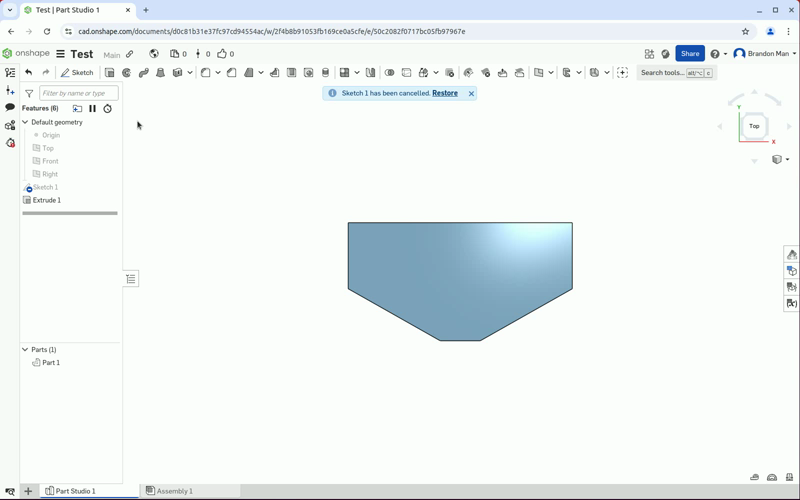
key(shift+h)
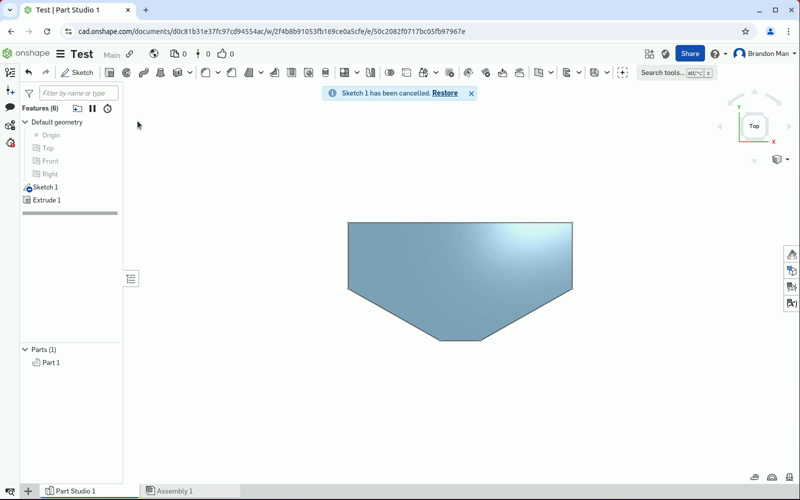
key(shift+h)
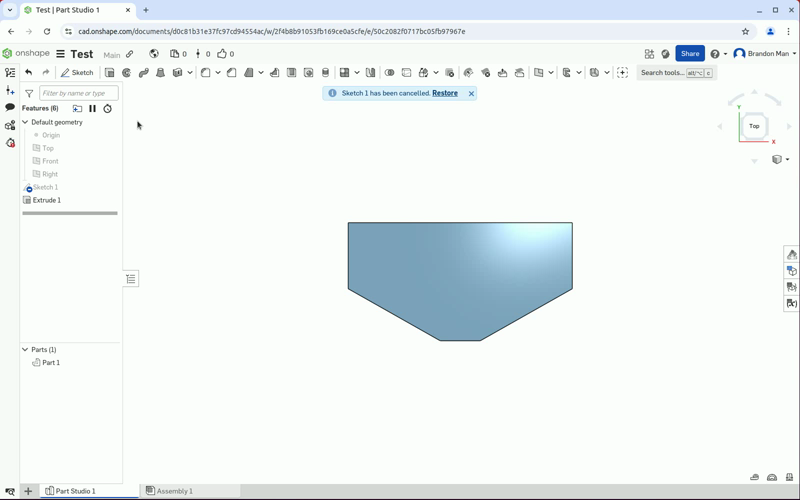
mouse_move(73, 189)
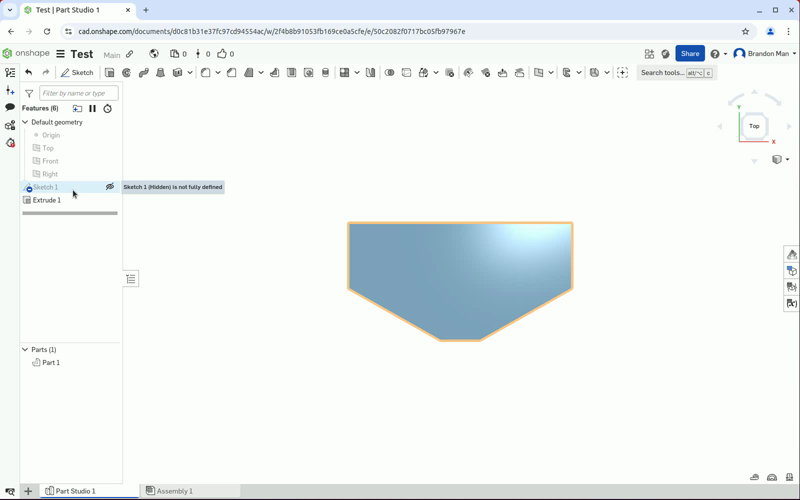
click(73, 189)
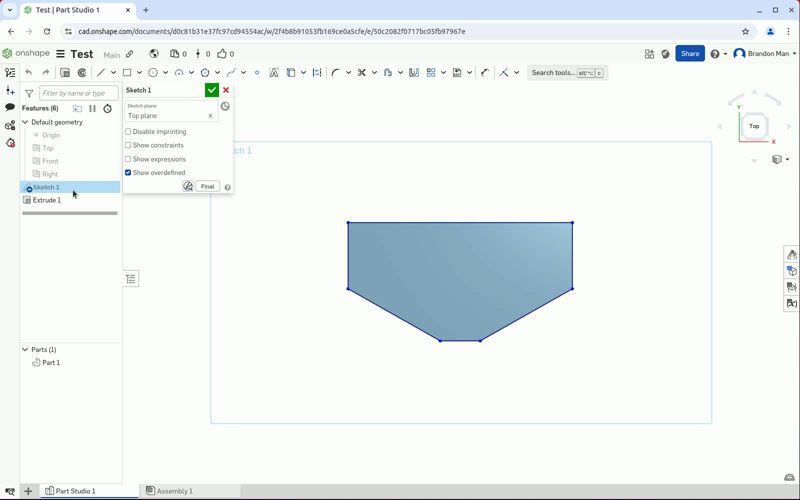
mouse_move(229, 92)
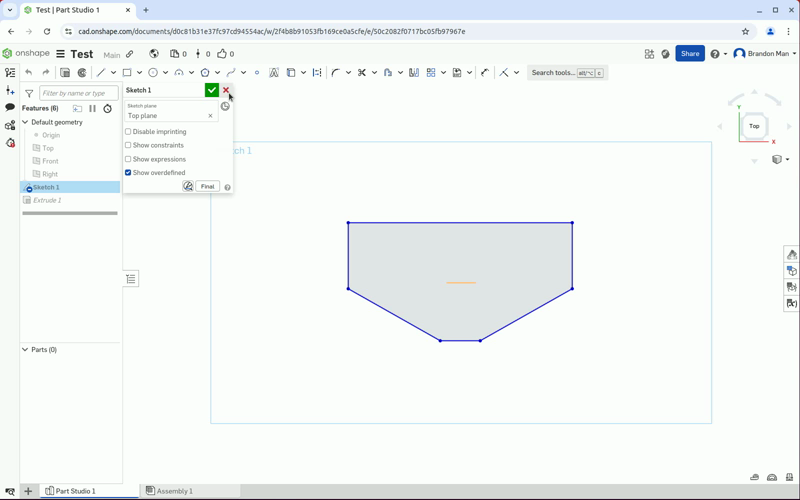
click(229, 92)
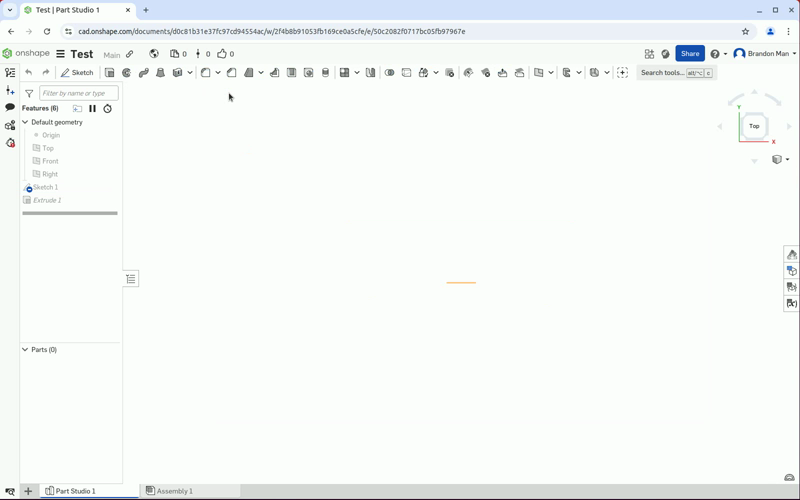
mouse_move(73, 352)
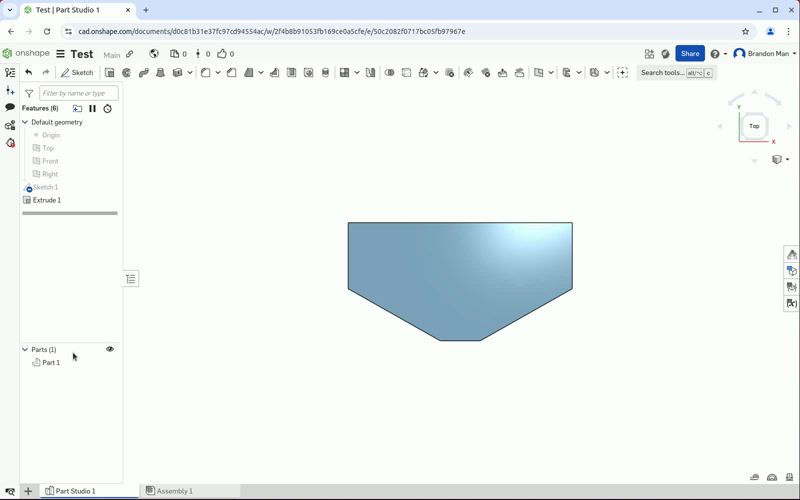
key(y)
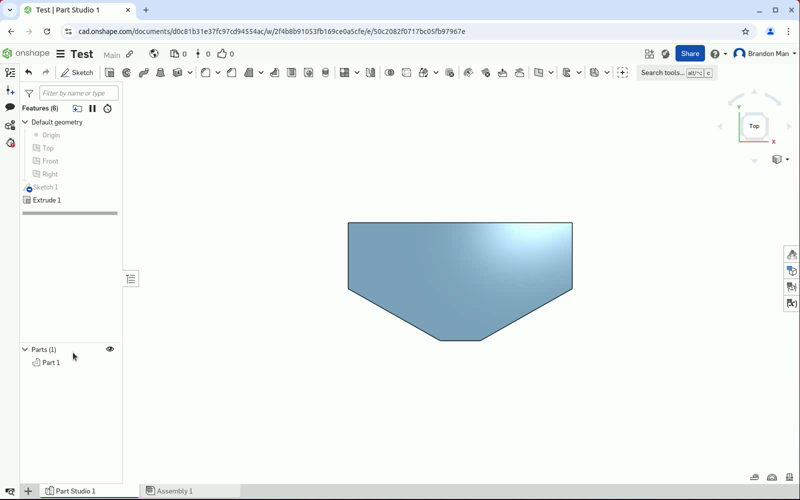
key(shift+p)
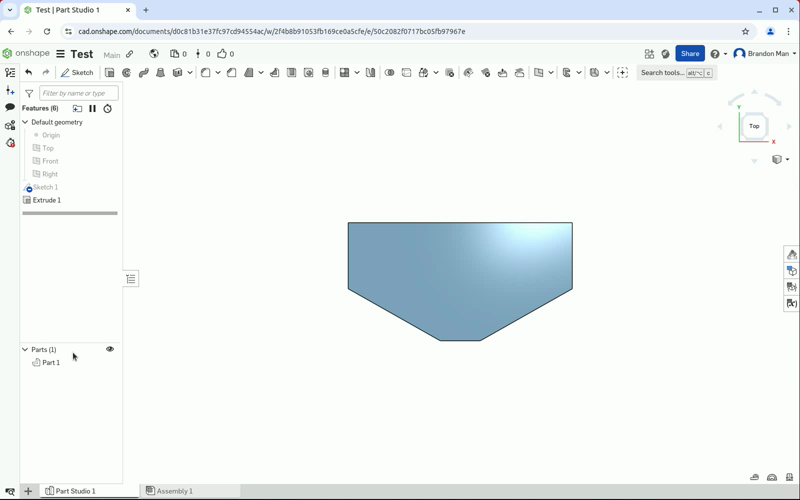
key(space)
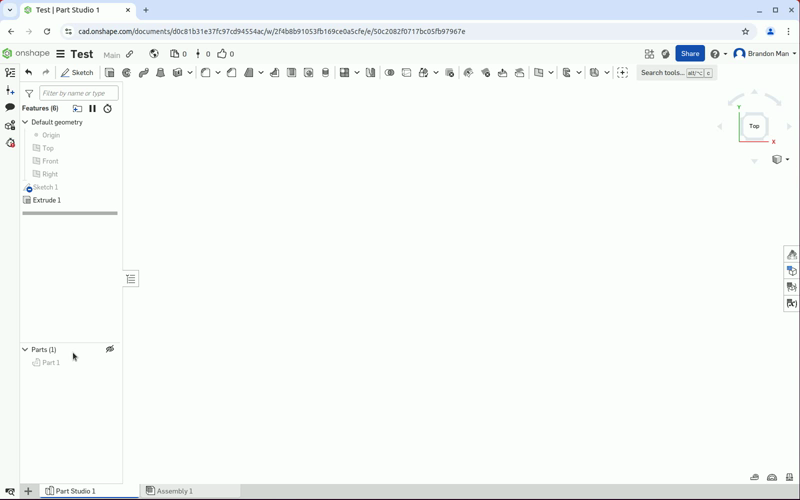
key_down(shift)
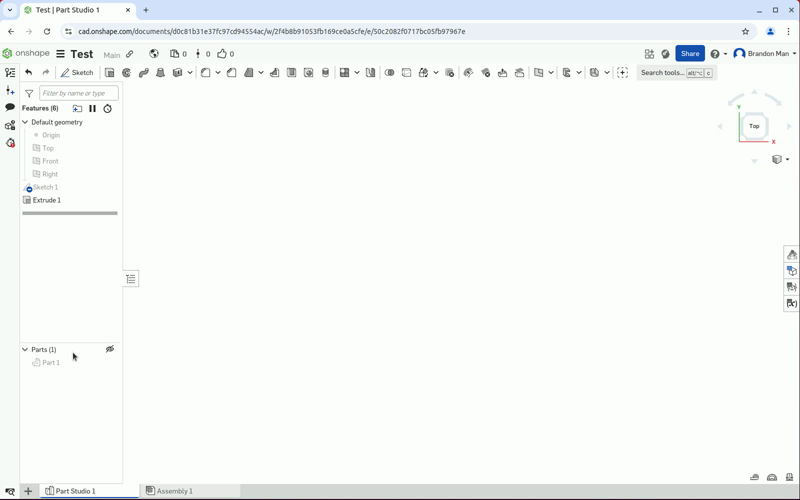
key(up)
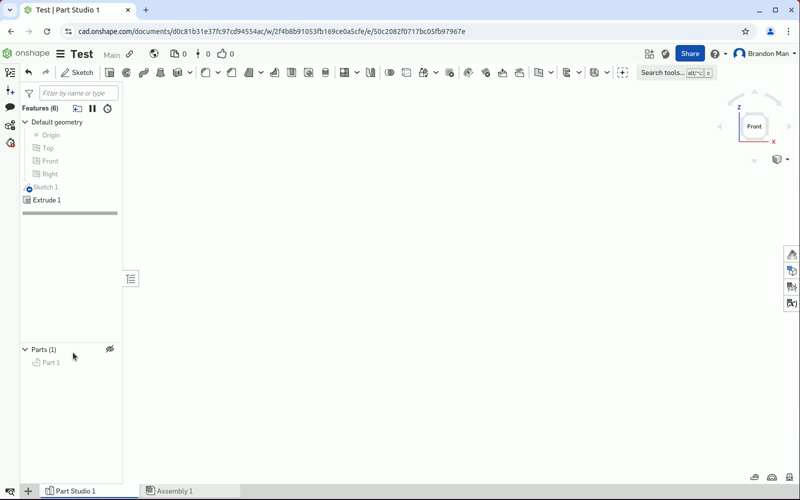
key_up(shift)
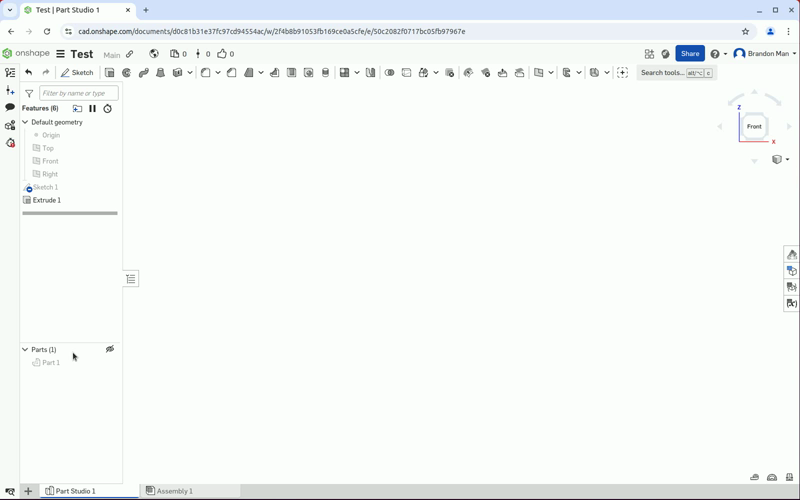
mouse_move(73, 352)
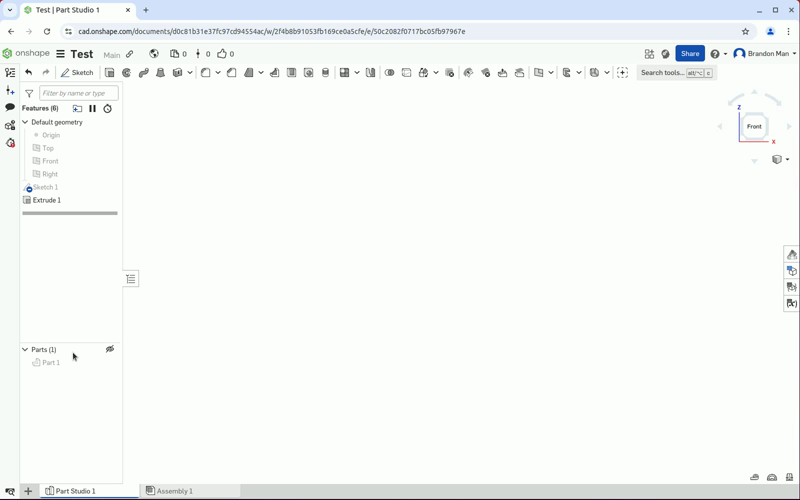
key(shift+y)
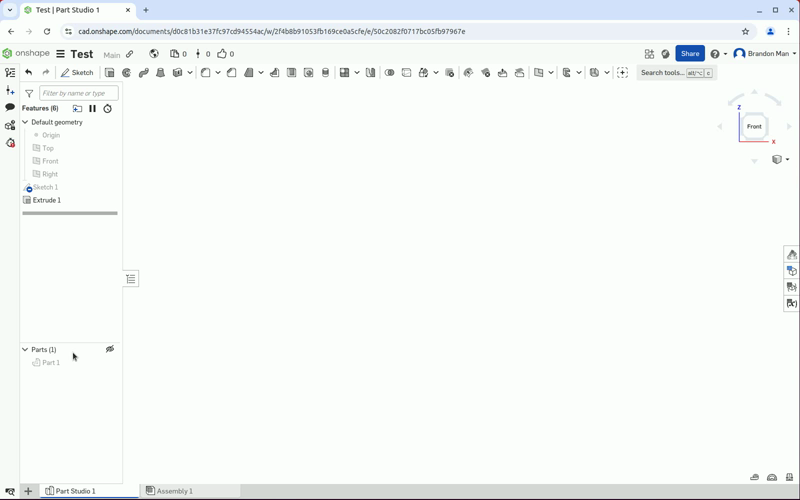
key(shift+s)
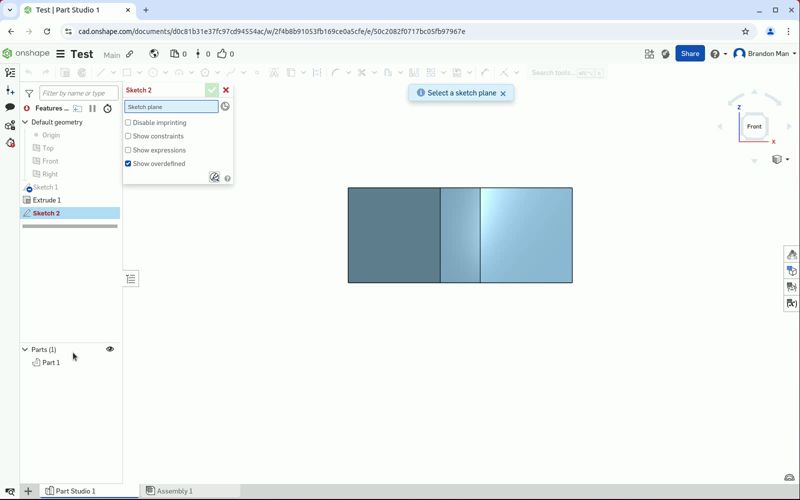
mouse_move(73, 163)
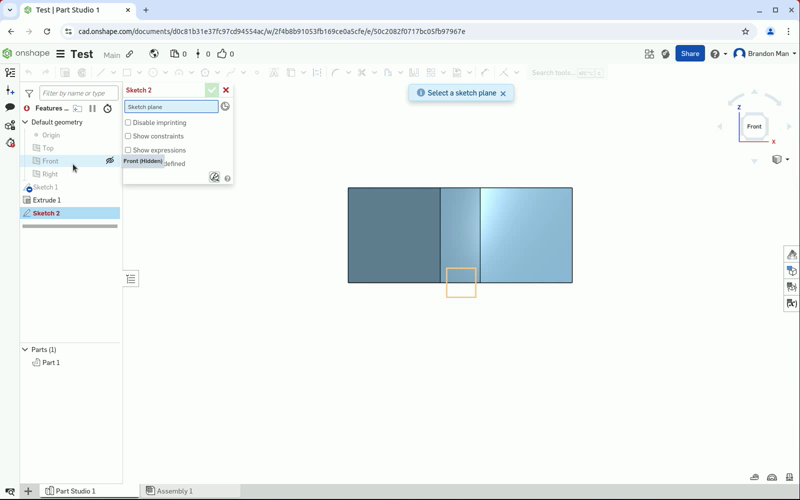
click(73, 163)
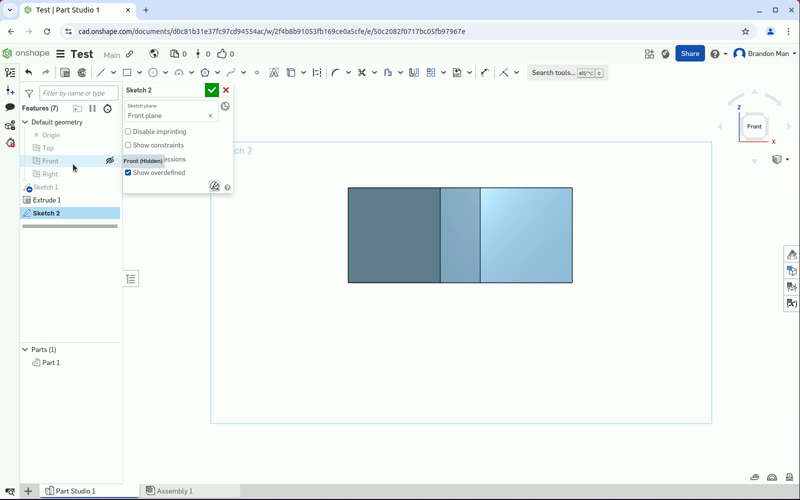
mouse_move(73, 352)
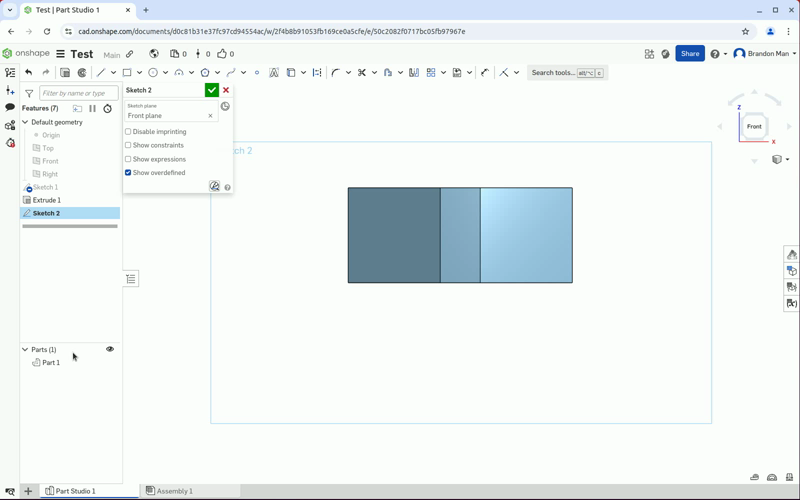
key(y)
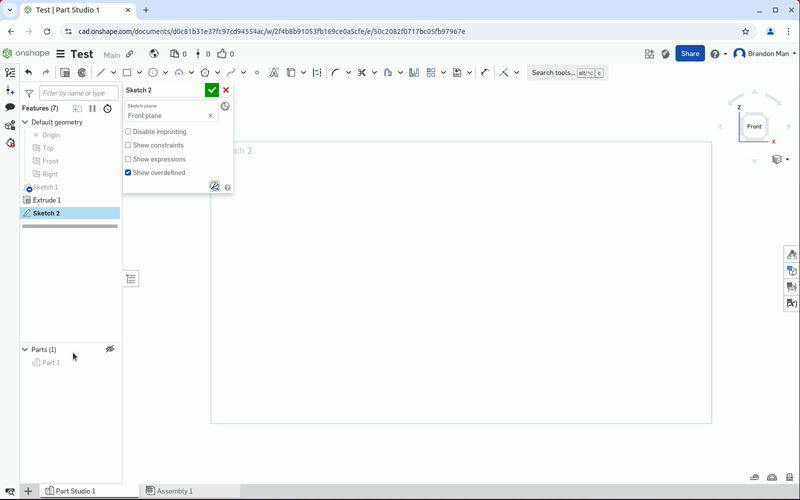
key(l)
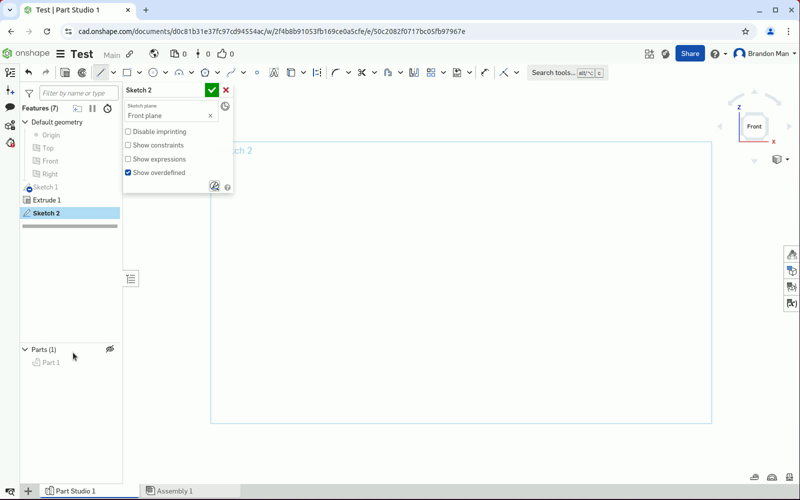
key_down(shift)
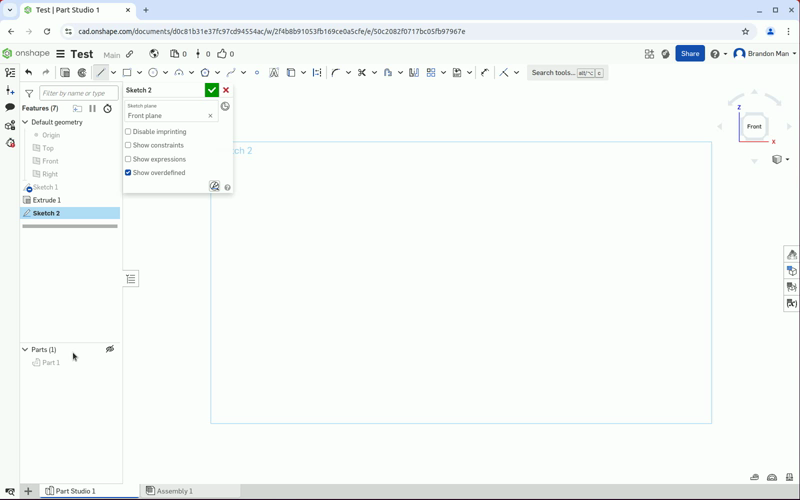
mouse_move(348, 236)
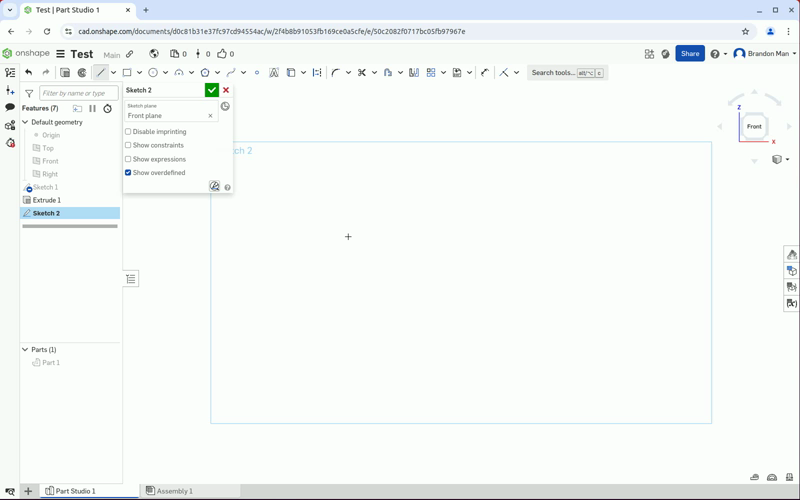
click(348, 236)
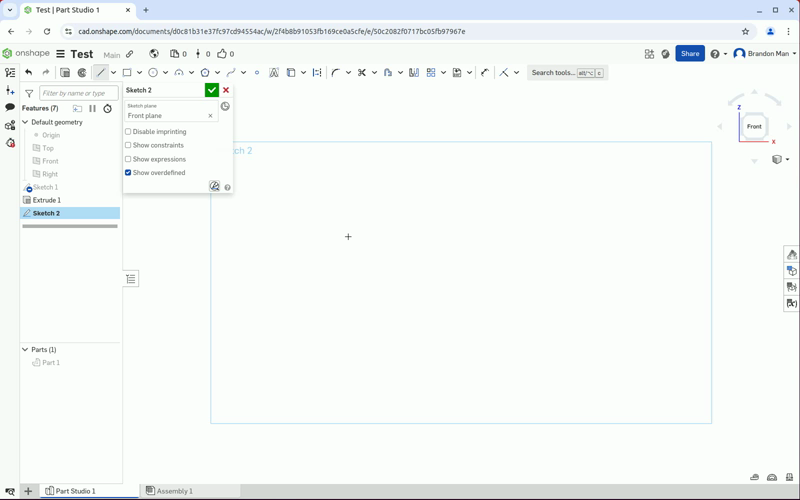
key_up(shift)
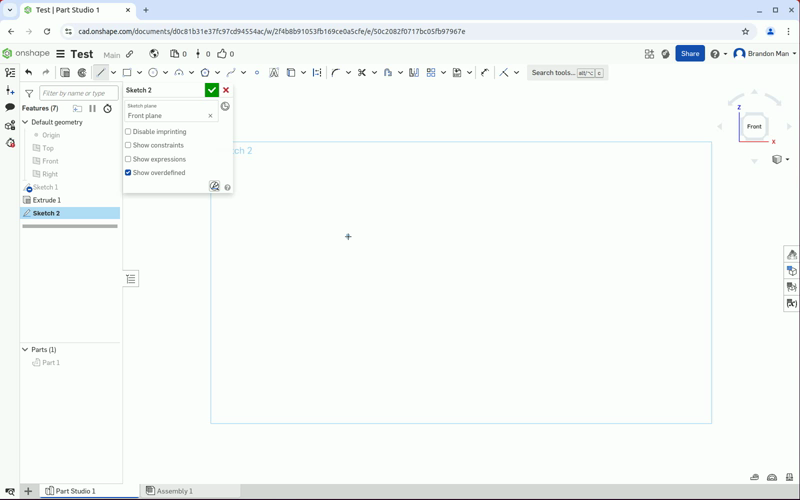
key_down(shift)
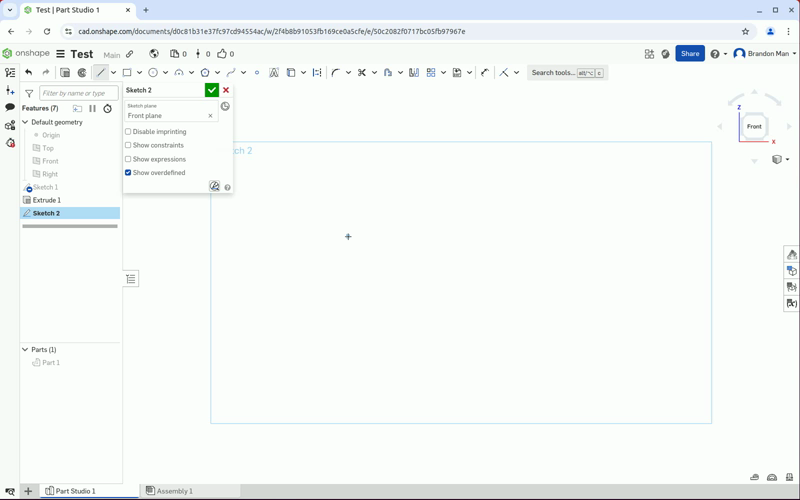
mouse_move(378, 236)
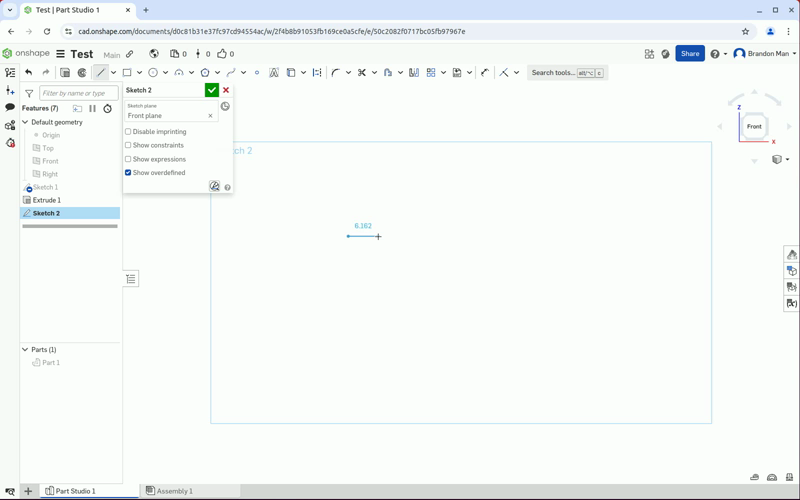
mouse_move(389, 236)
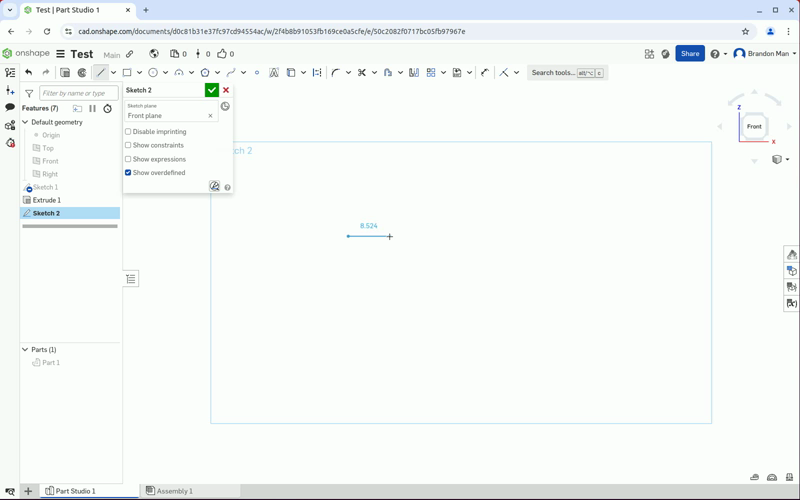
click(389, 236)
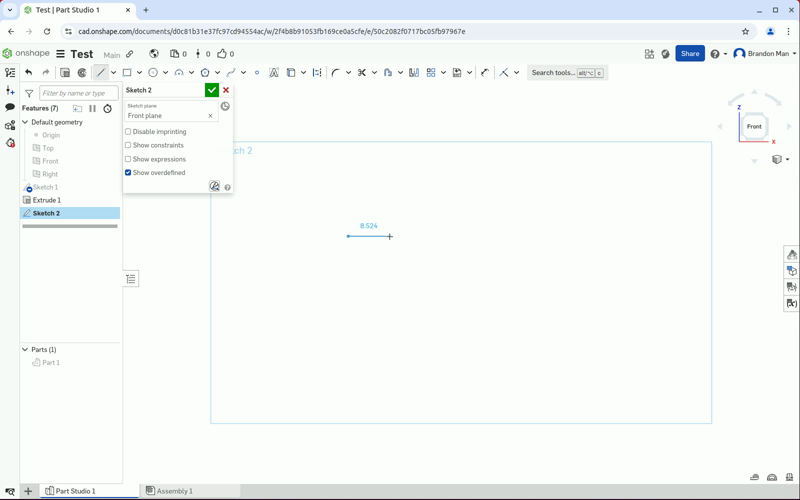
key_up(shift)
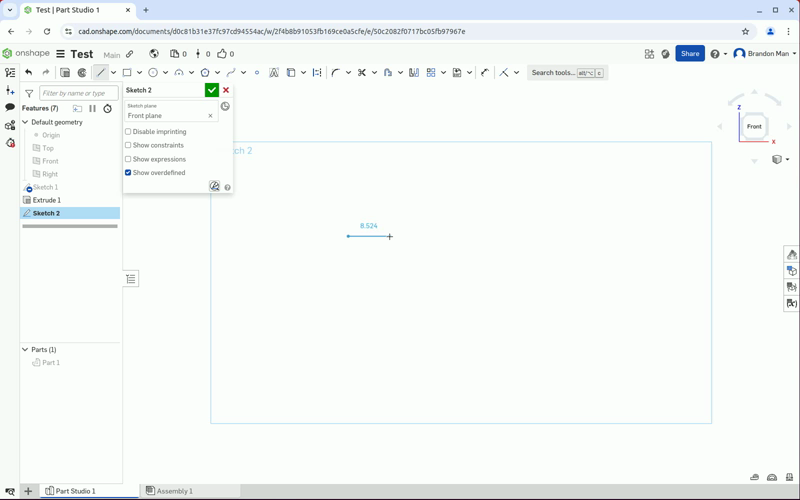
key_down(shift)
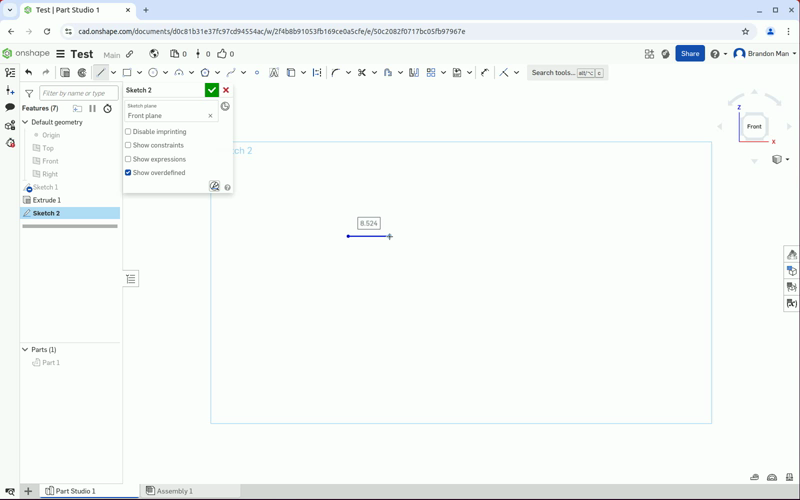
mouse_move(419, 236)
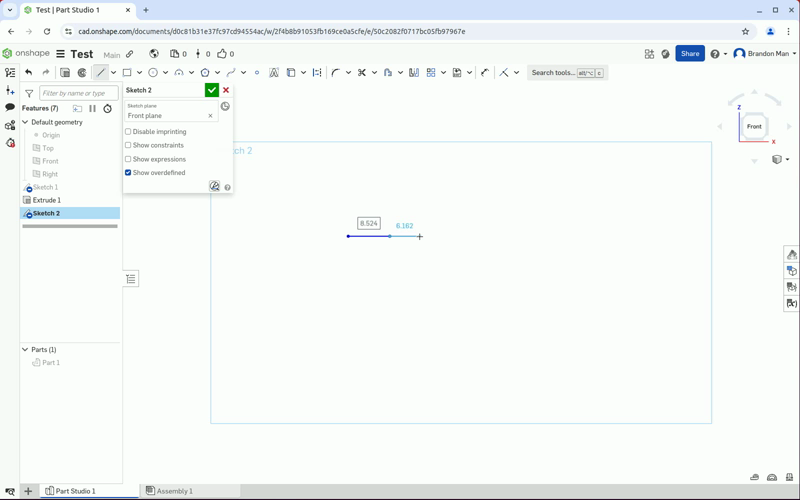
mouse_move(389, 188)
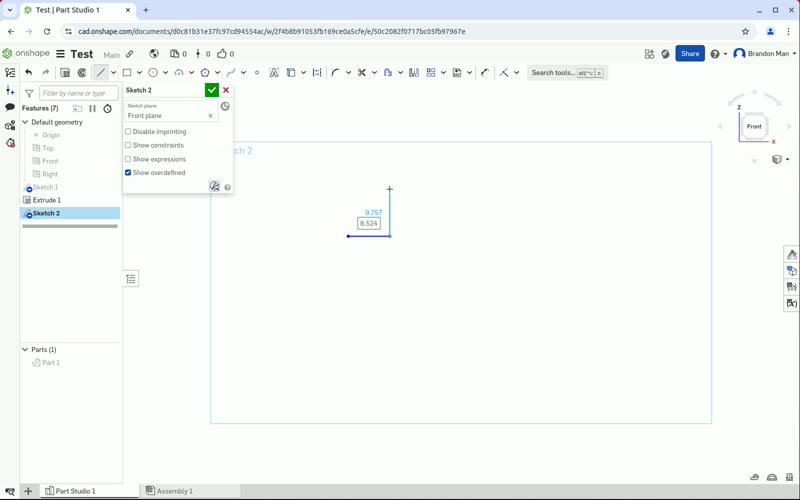
click(389, 188)
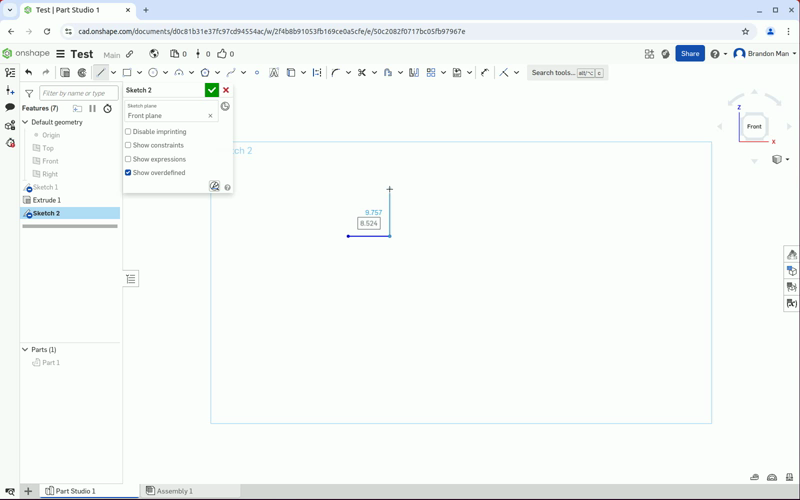
key_up(shift)
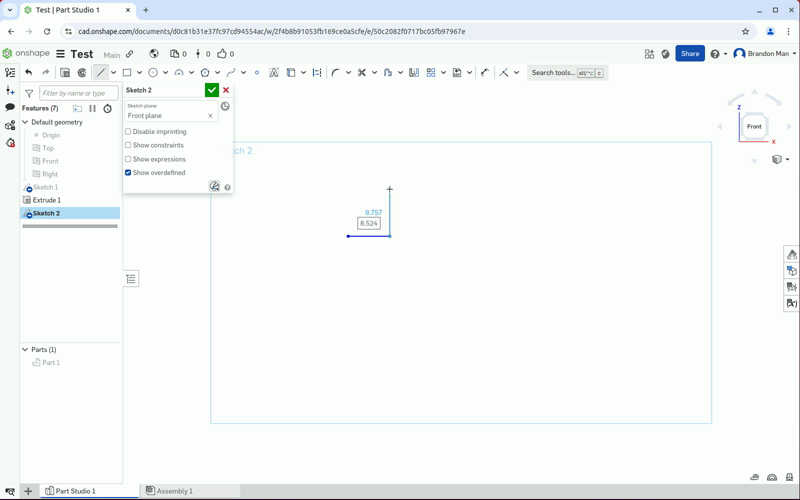
key_down(shift)
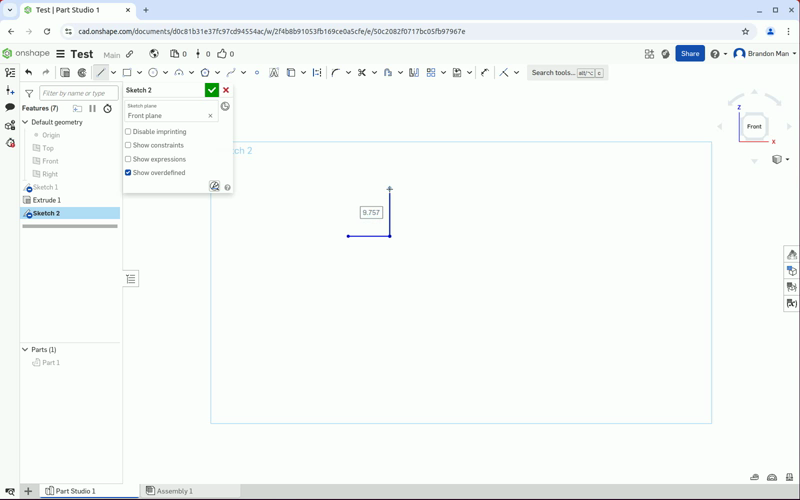
mouse_move(419, 188)
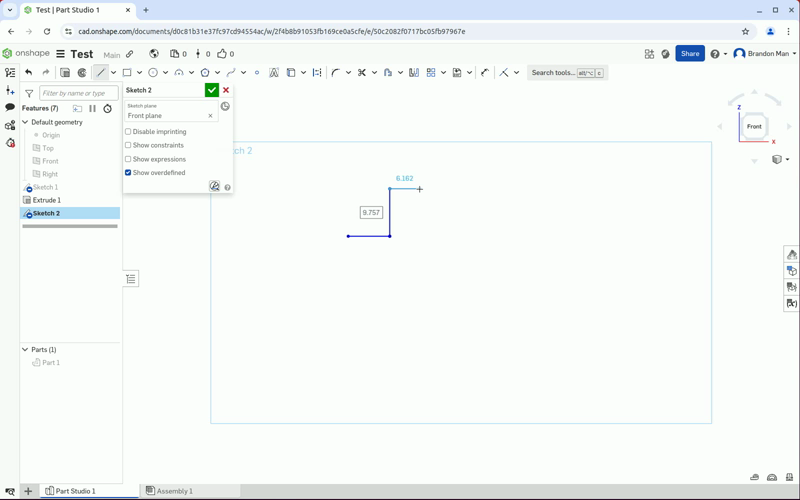
mouse_move(348, 188)
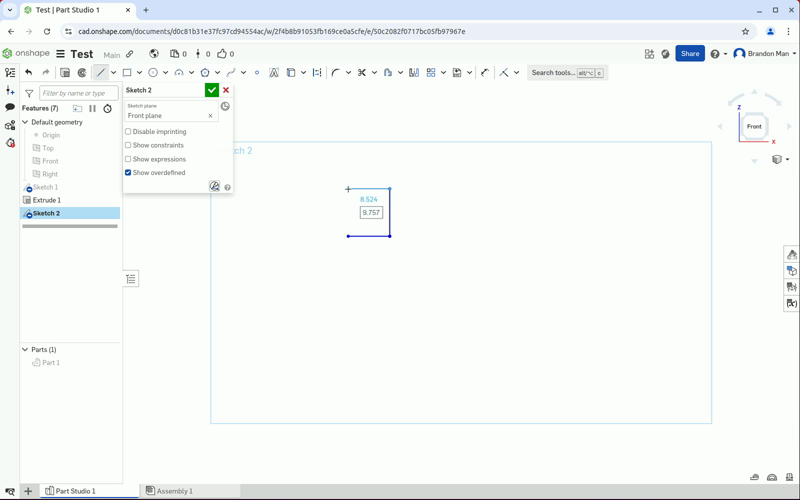
click(348, 188)
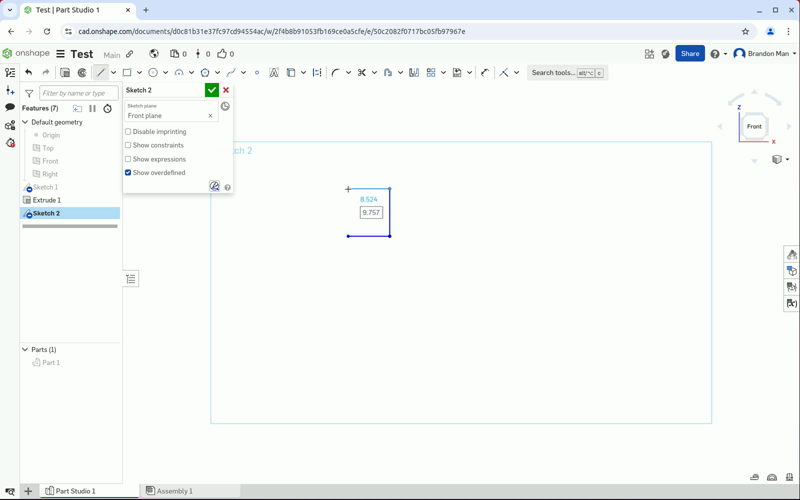
key_up(shift)
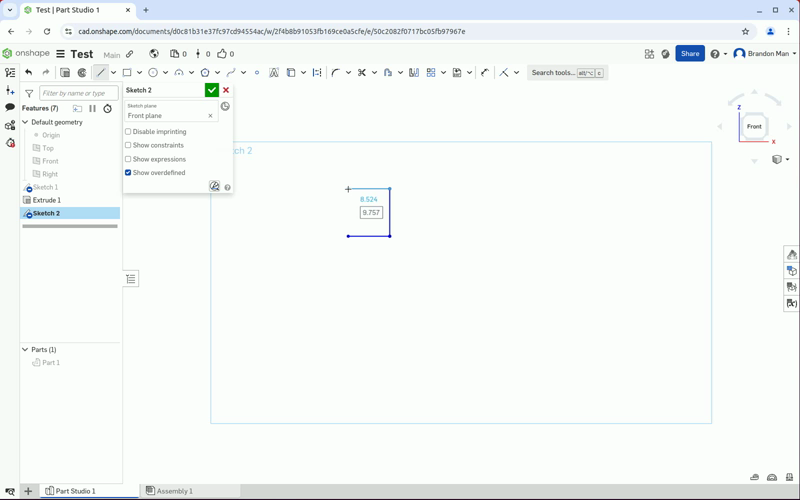
mouse_move(378, 188)
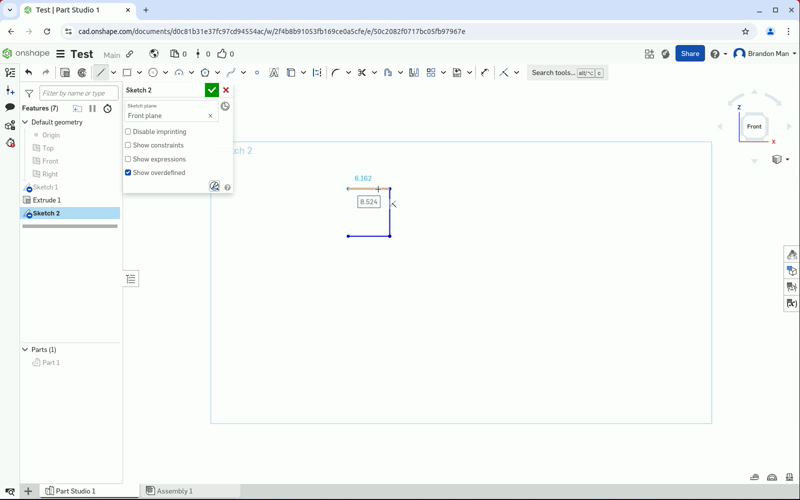
key_down(shift)
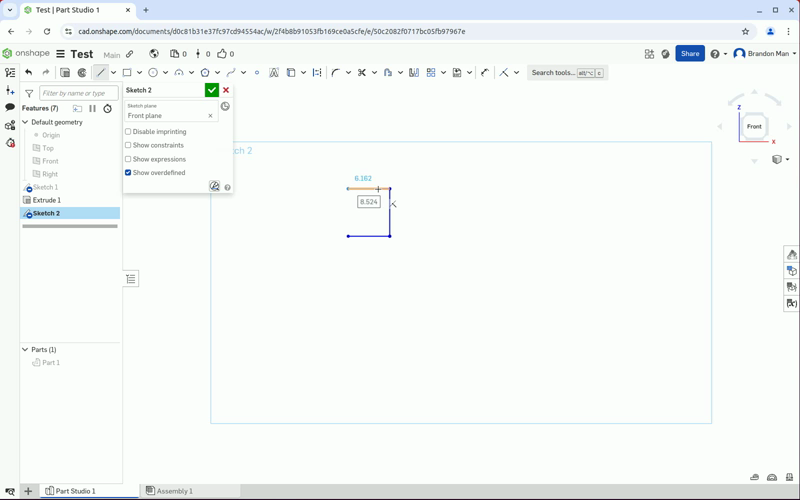
mouse_move(348, 236)
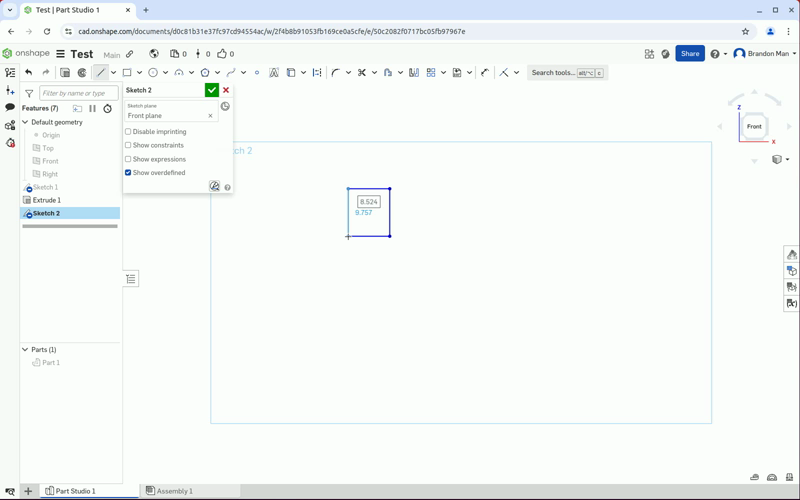
key_up(shift)
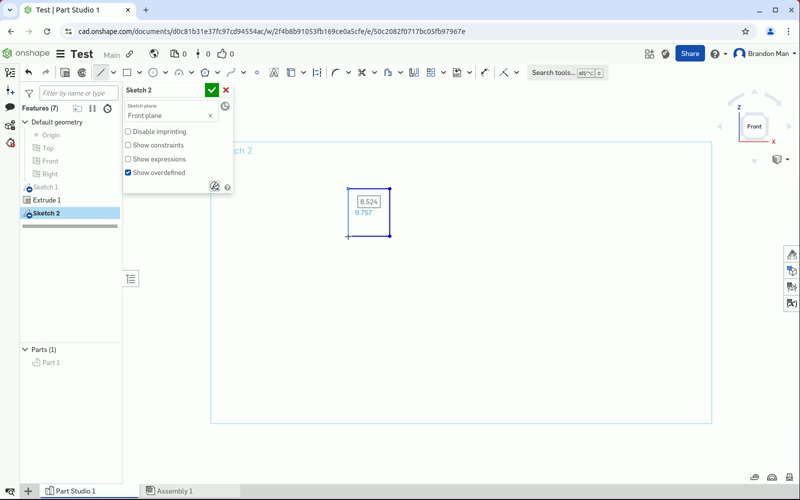
click(348, 236)
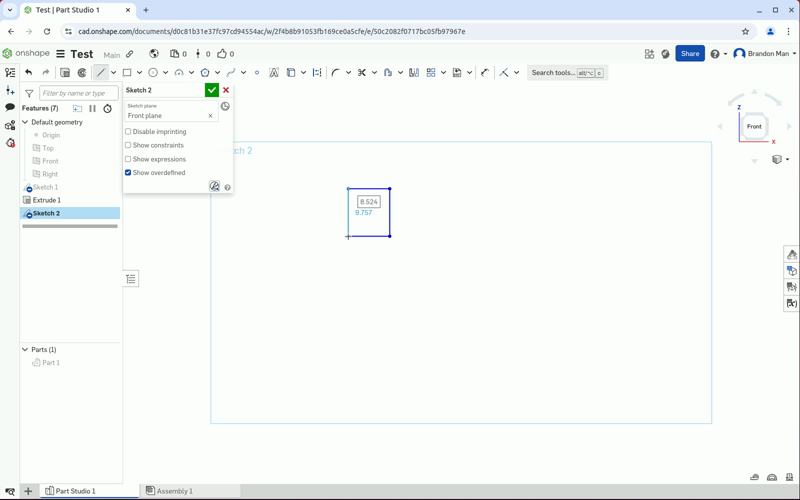
key(esc)
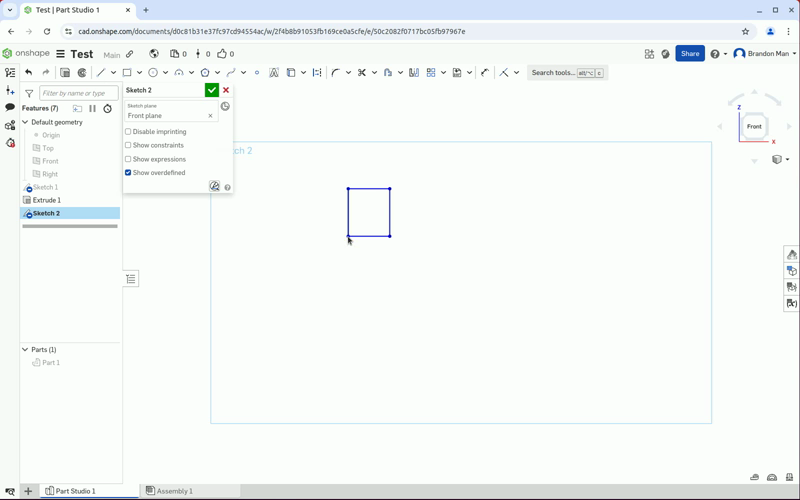
mouse_move(366, 229)
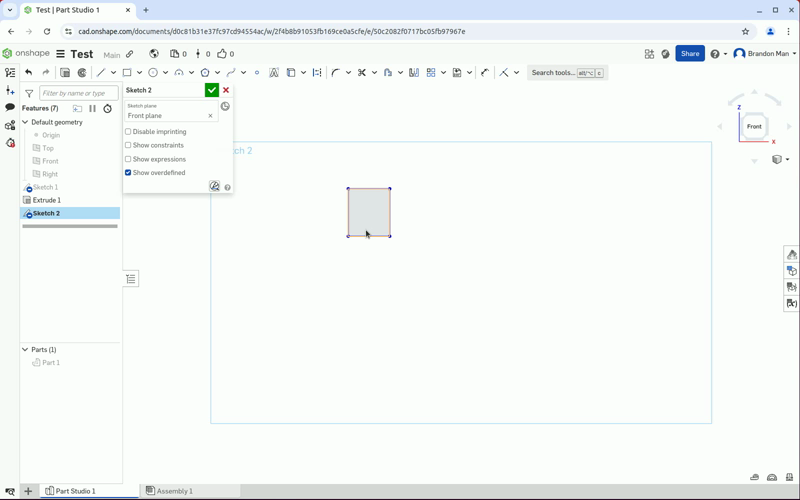
click(366, 229)
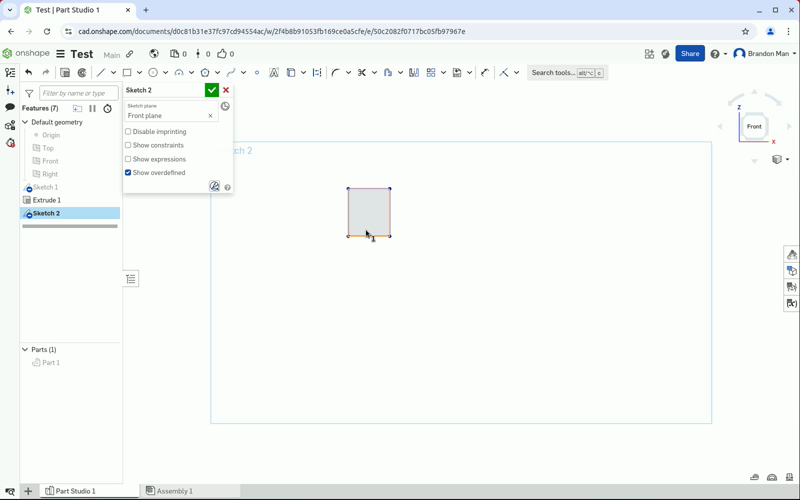
mouse_move(73, 352)
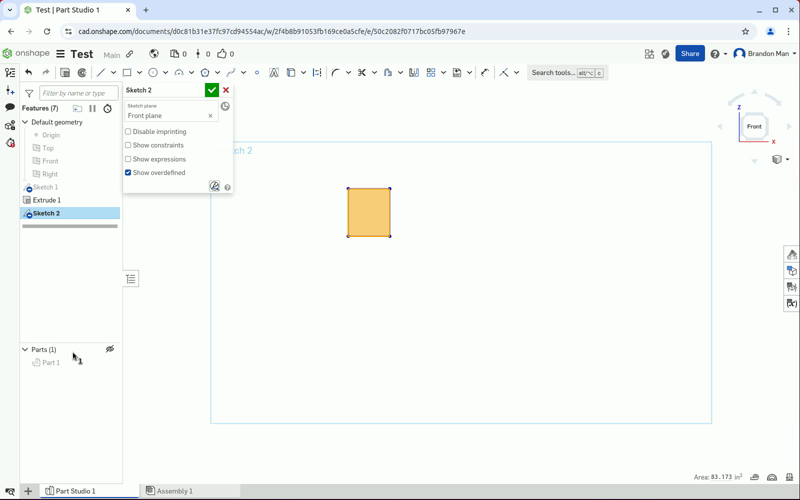
key(shift+y)
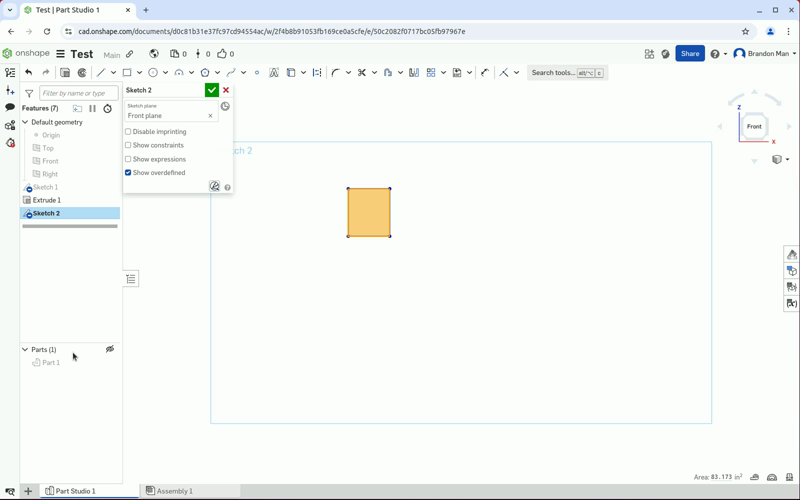
key(shift+e)
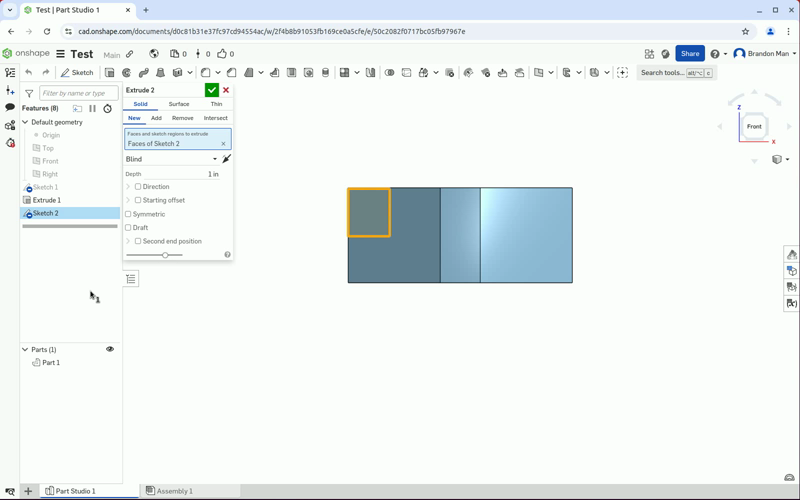
mouse_move(143, 106)
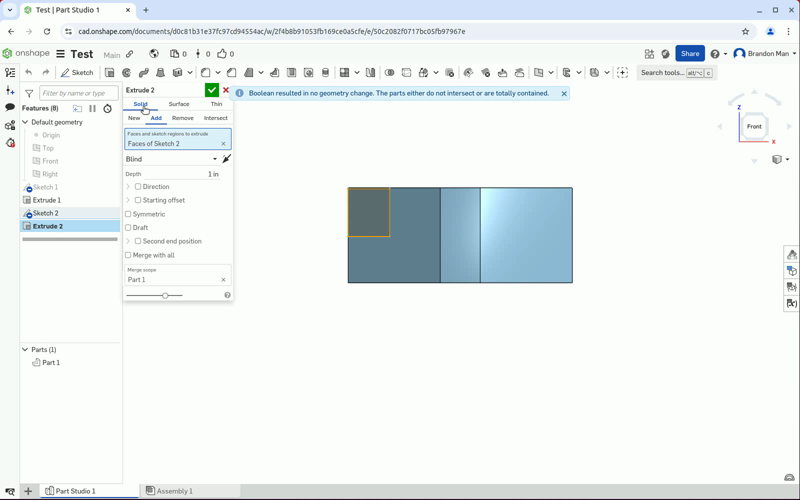
click(143, 106)
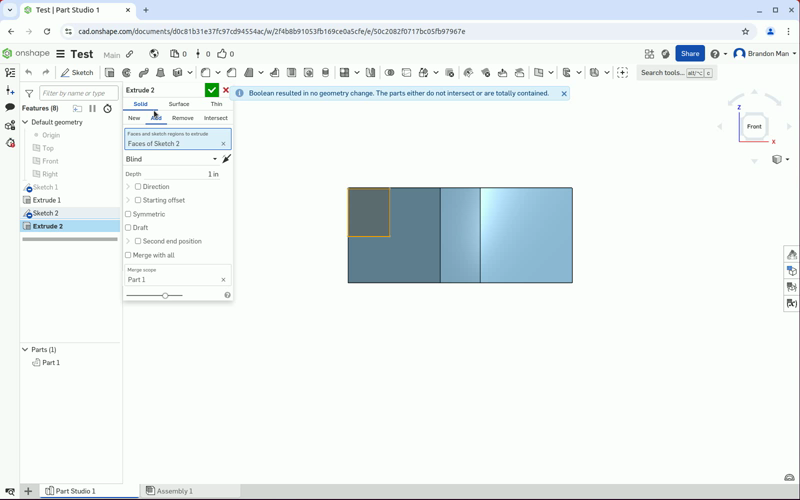
mouse_move(186, 120)
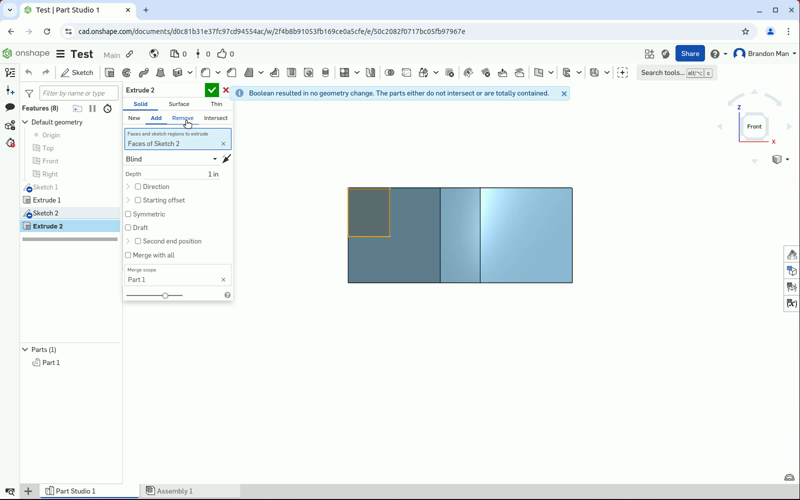
click(186, 120)
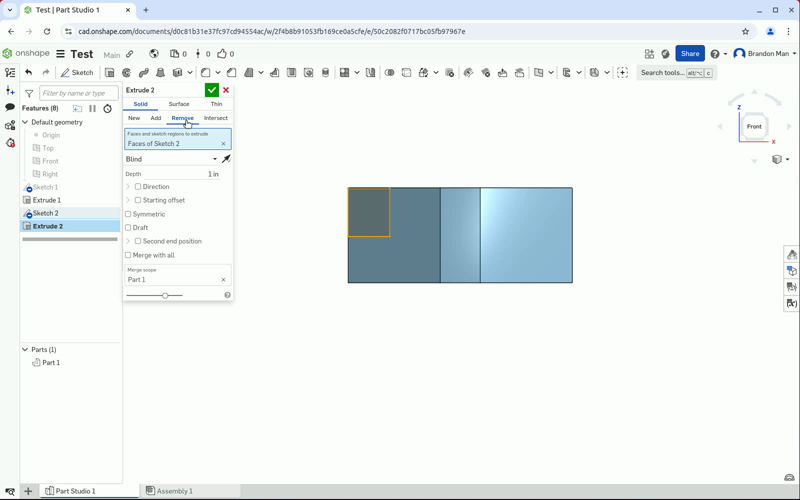
key(tab, 4)
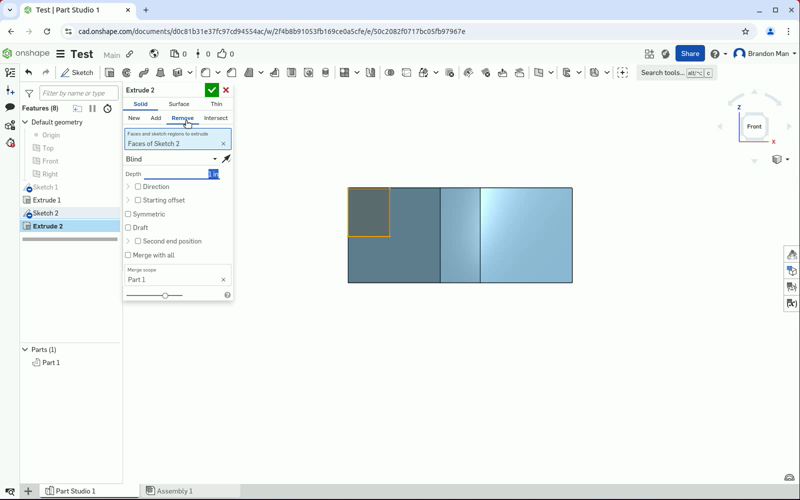
text(34.18)
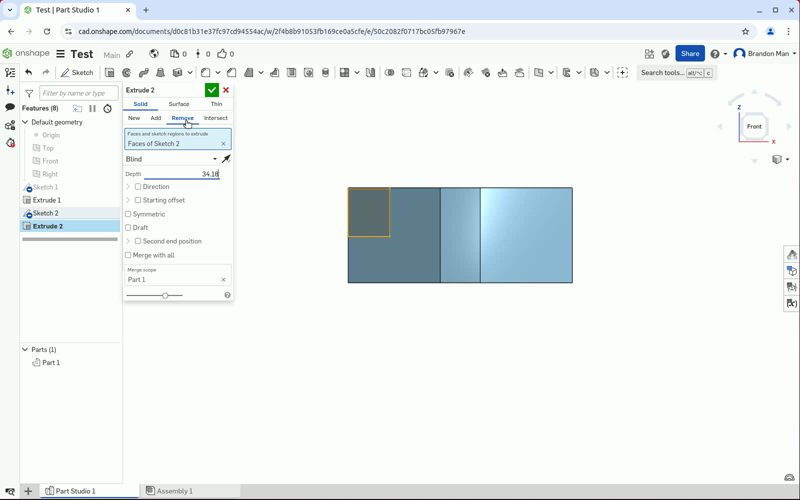
key(tab, 3)
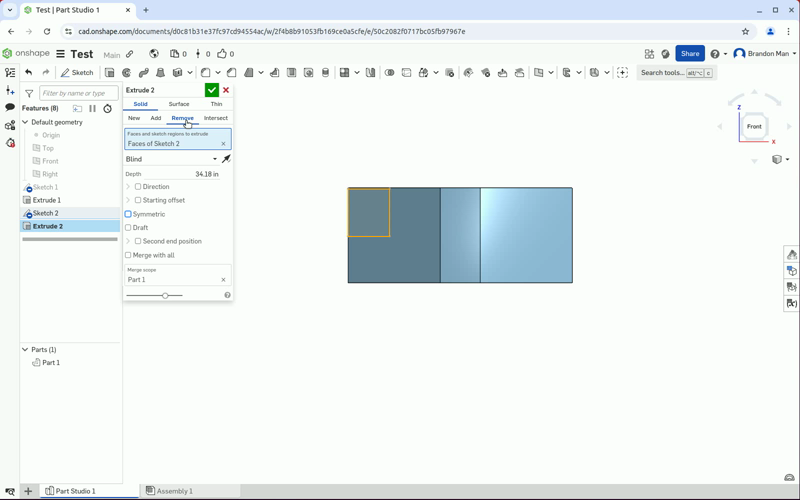
key(space)
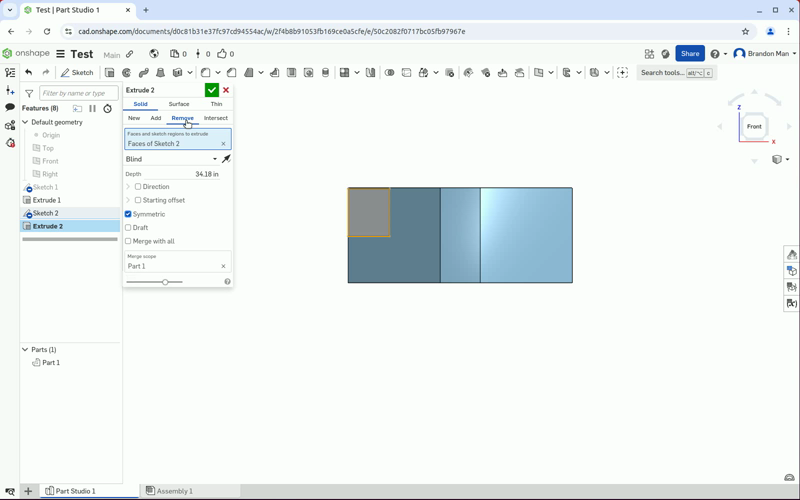
key(tab, 2)
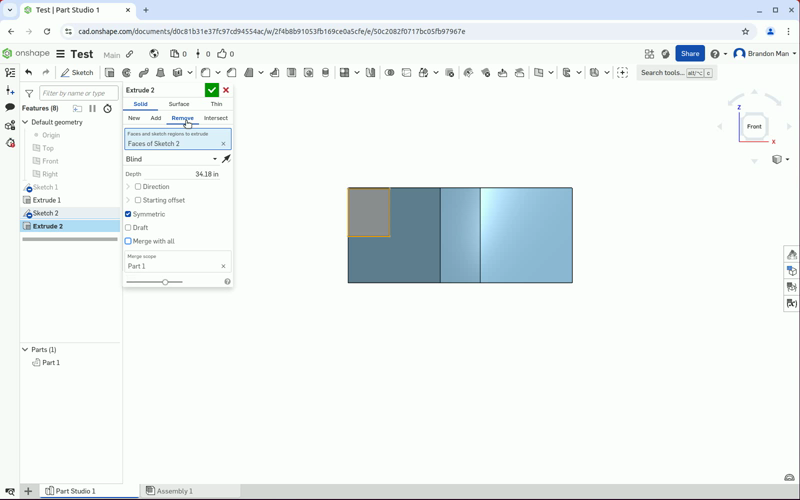
key(space)
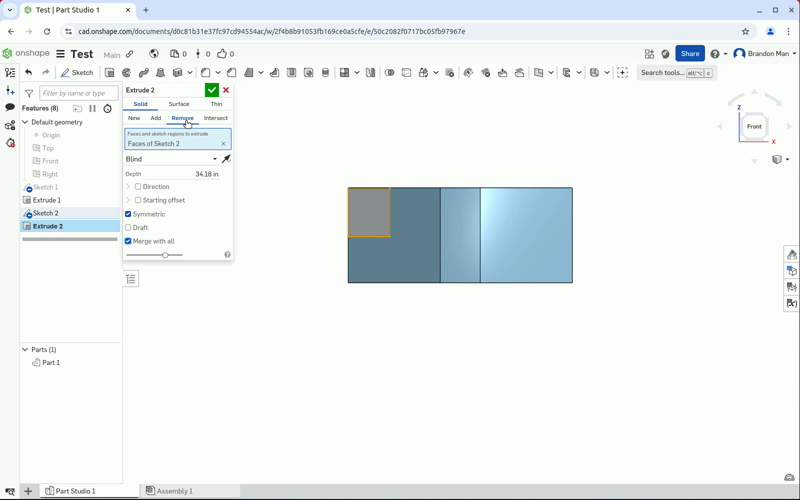
key(enter)
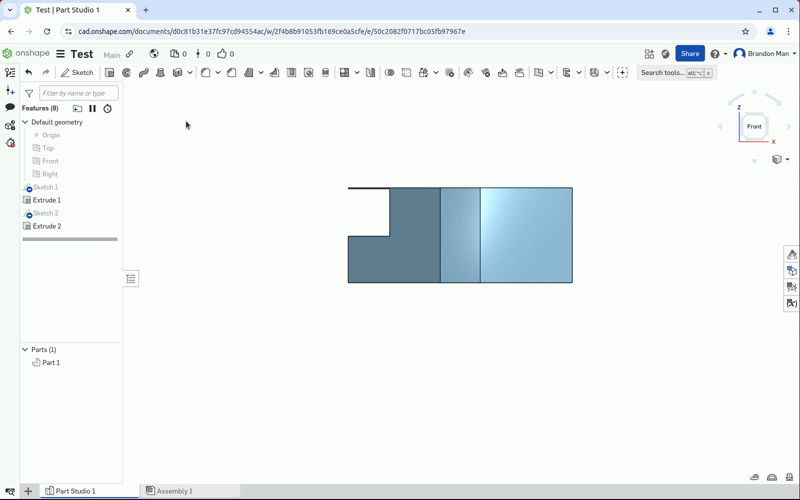
key(shift+h)
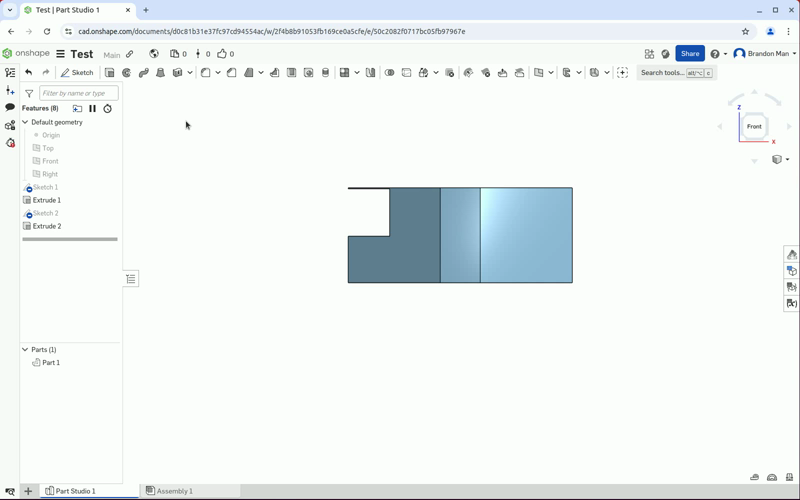
key(shift+h)
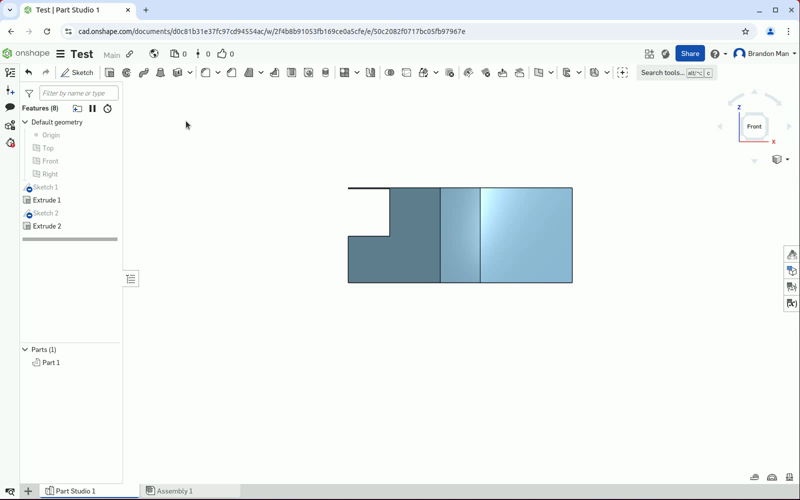
mouse_move(73, 189)
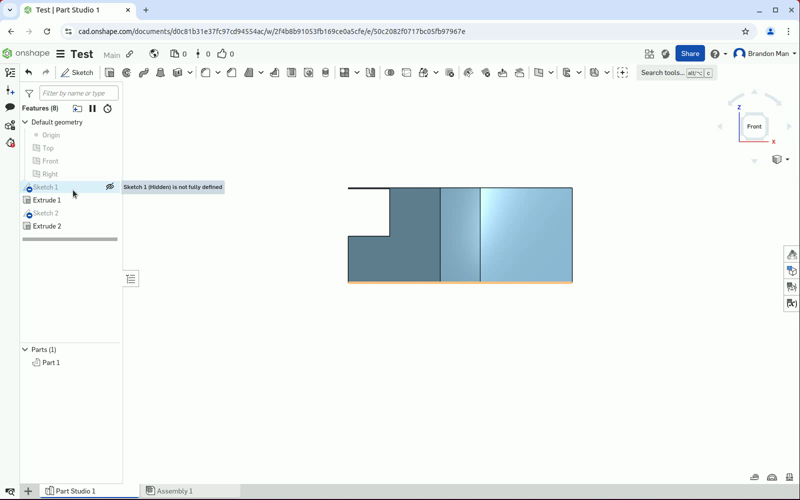
click(73, 189)
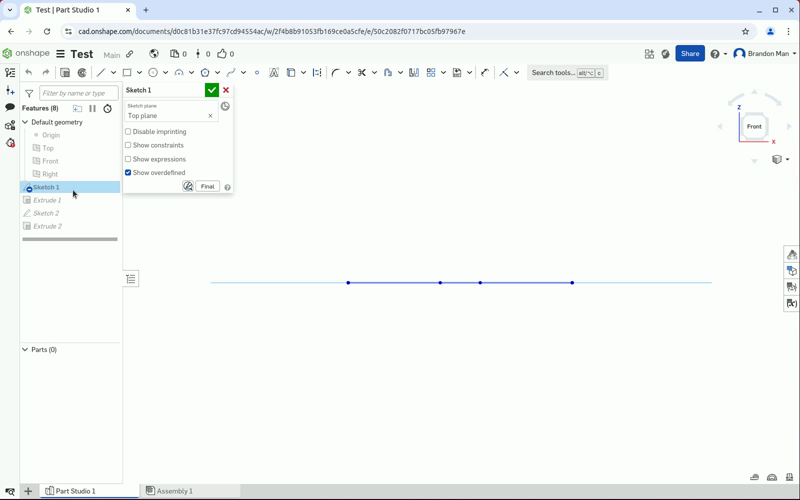
mouse_move(229, 92)
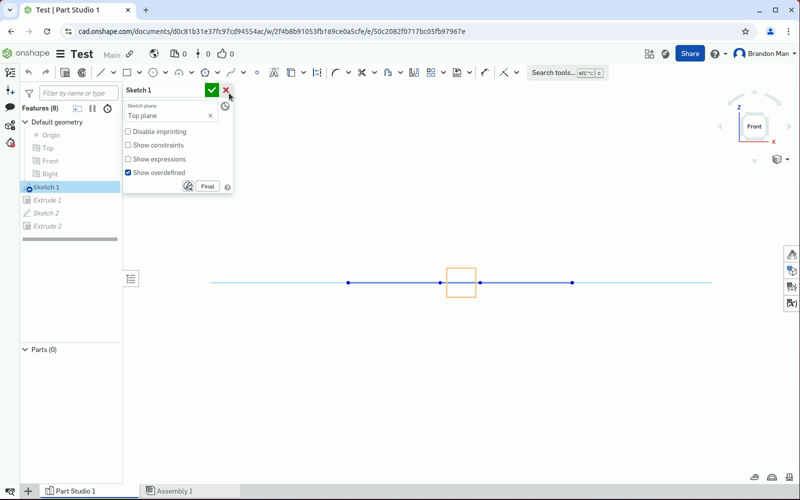
click(229, 92)
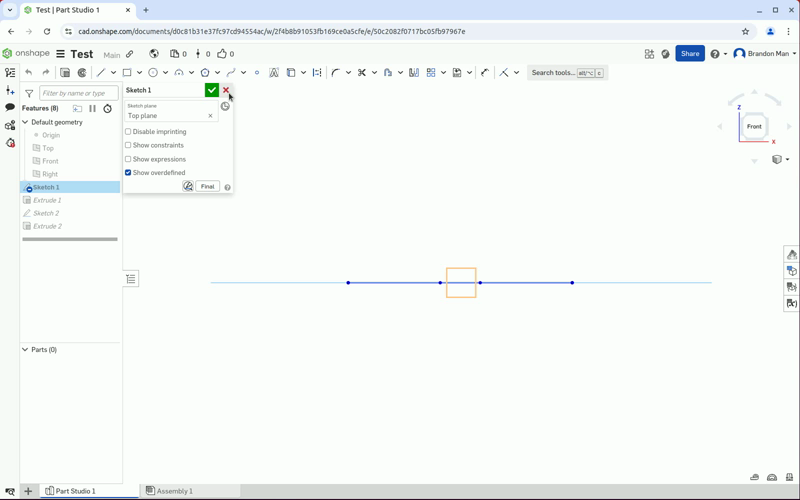
key(shift+s)
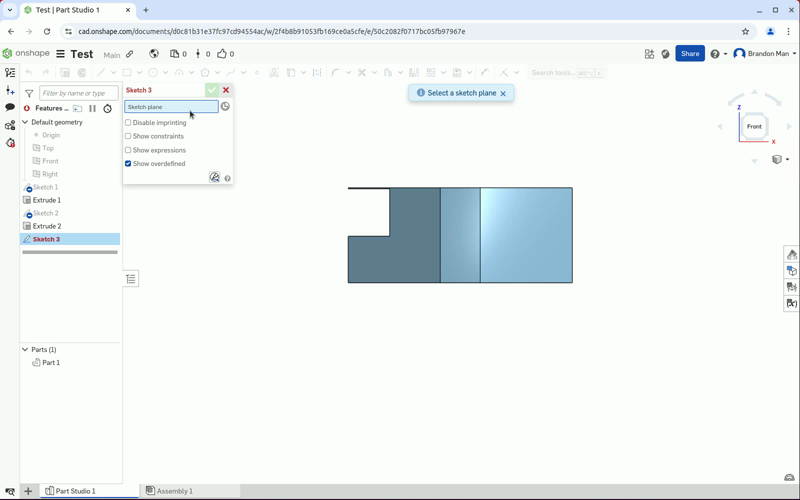
mouse_move(73, 163)
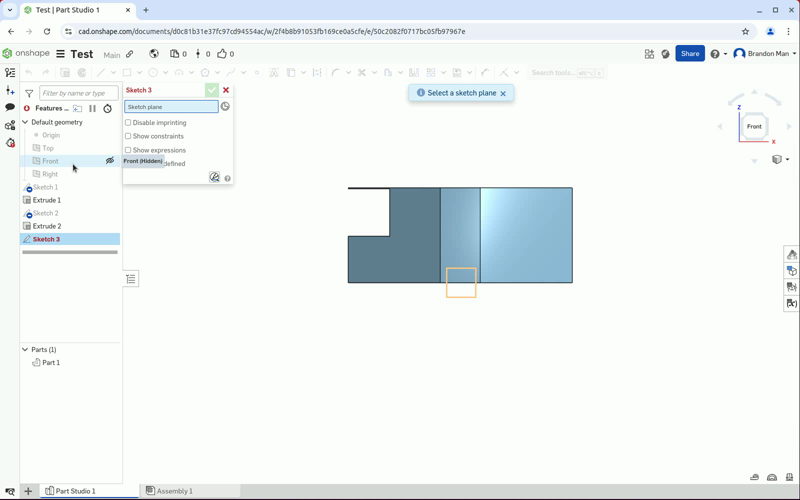
click(73, 163)
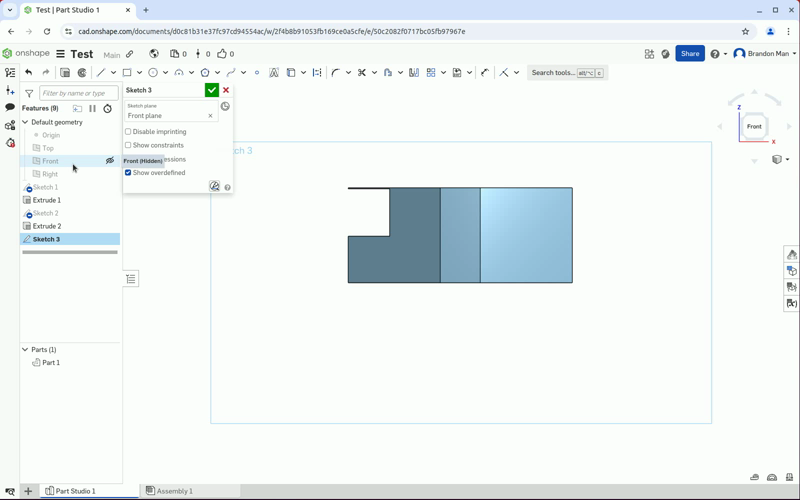
mouse_move(73, 352)
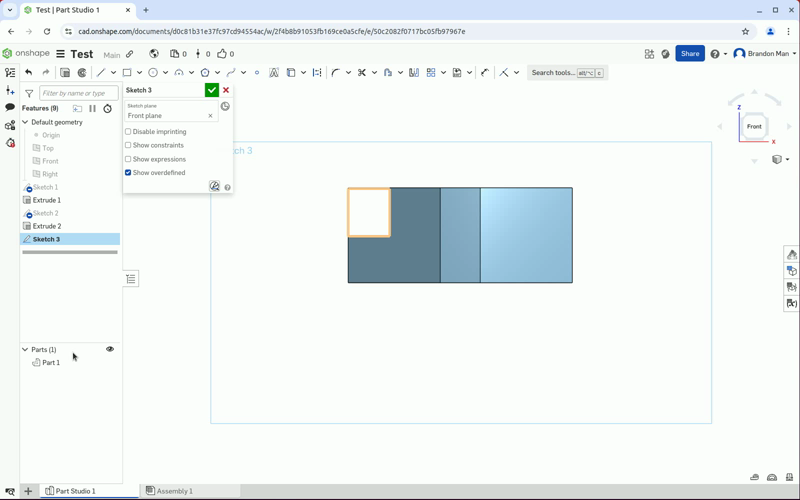
key(y)
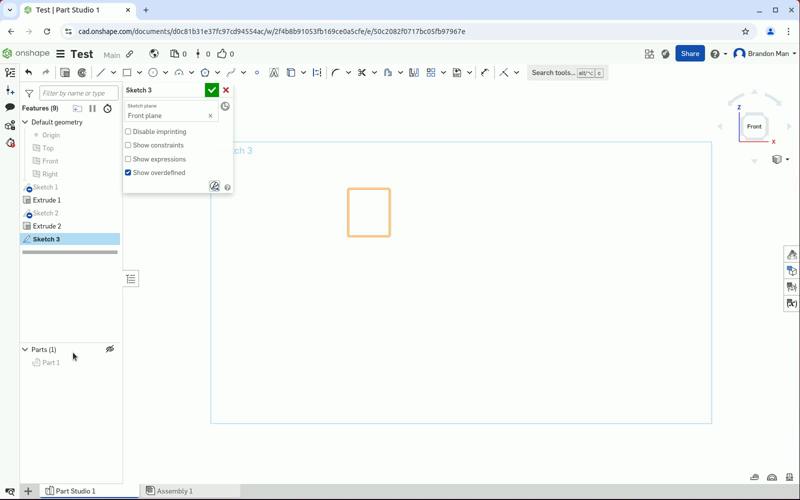
key(l)
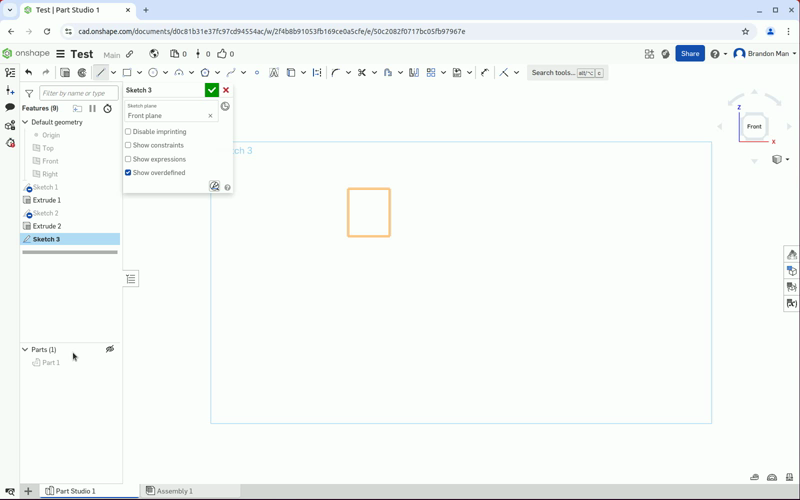
key_down(shift)
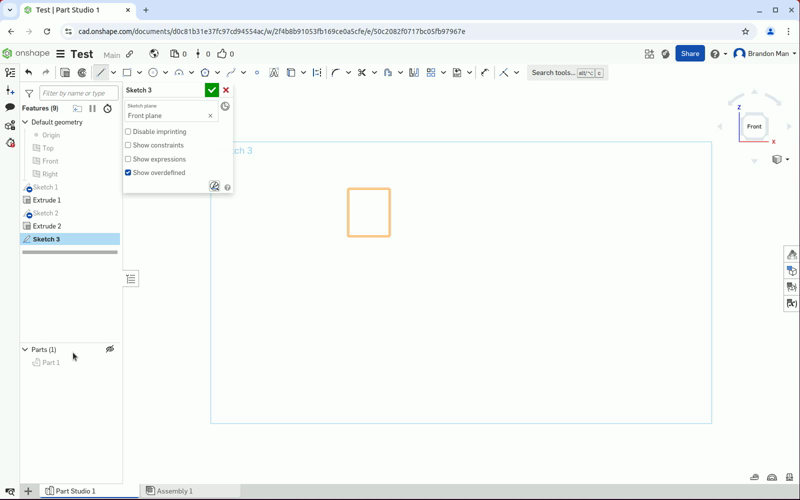
mouse_move(532, 236)
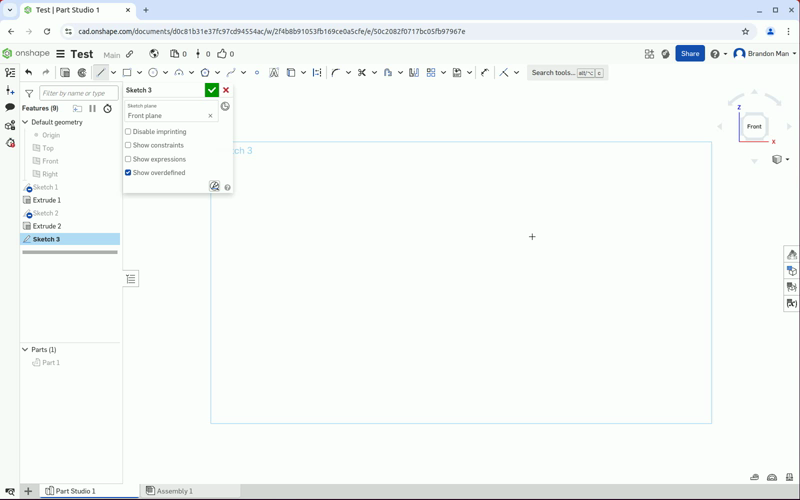
click(532, 236)
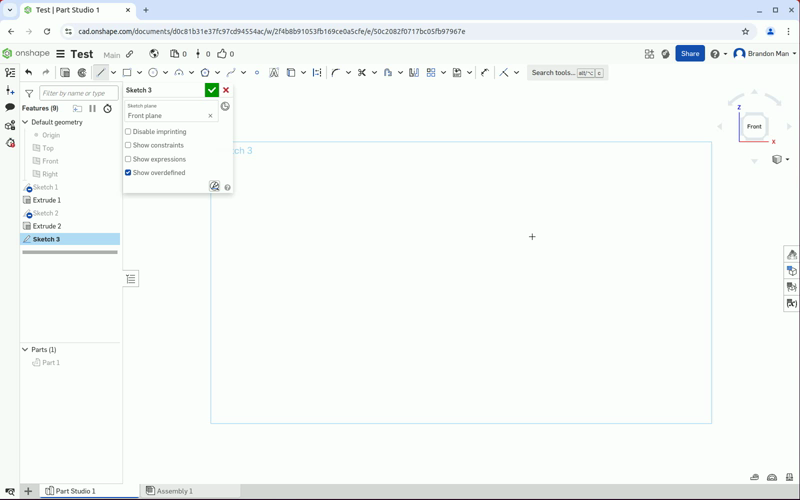
key_up(shift)
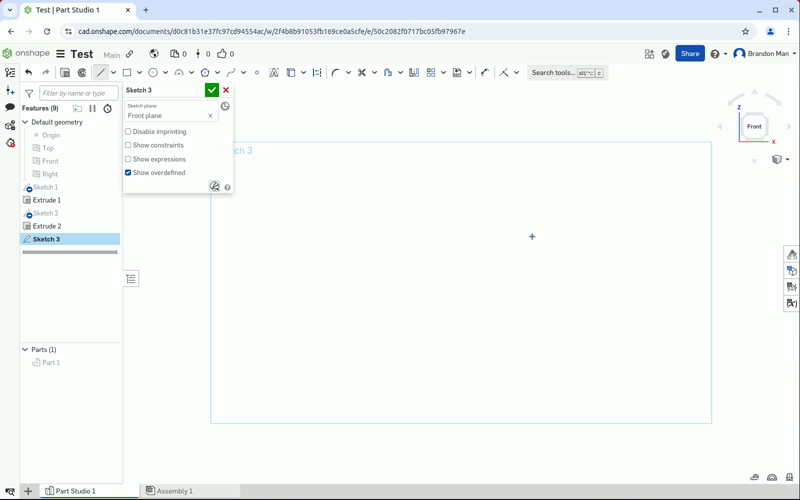
key_down(shift)
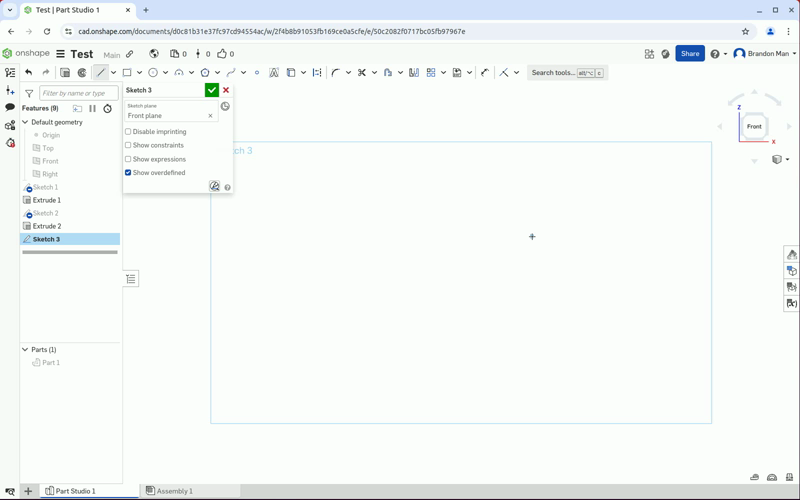
mouse_move(562, 236)
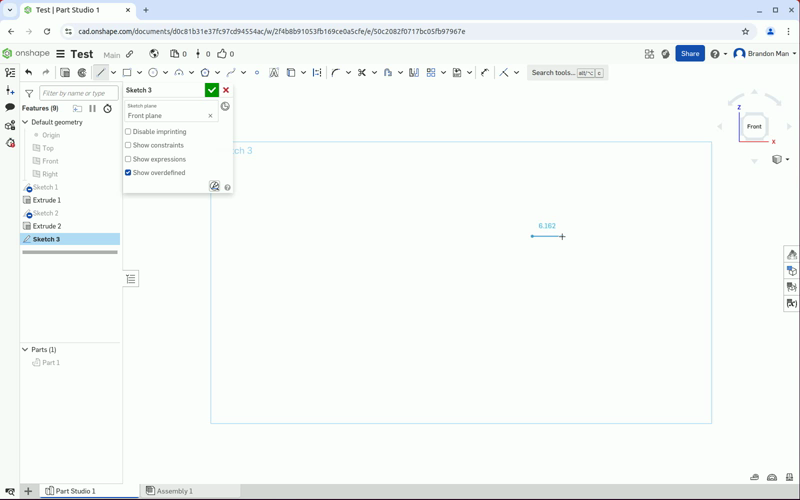
mouse_move(573, 236)
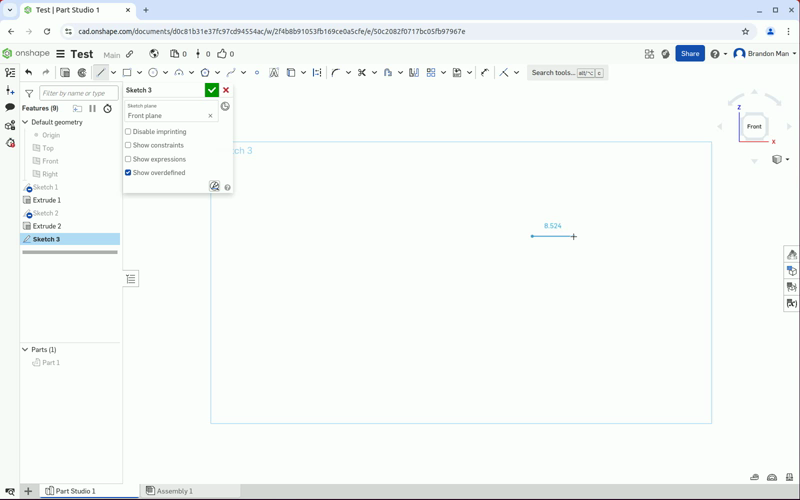
click(573, 236)
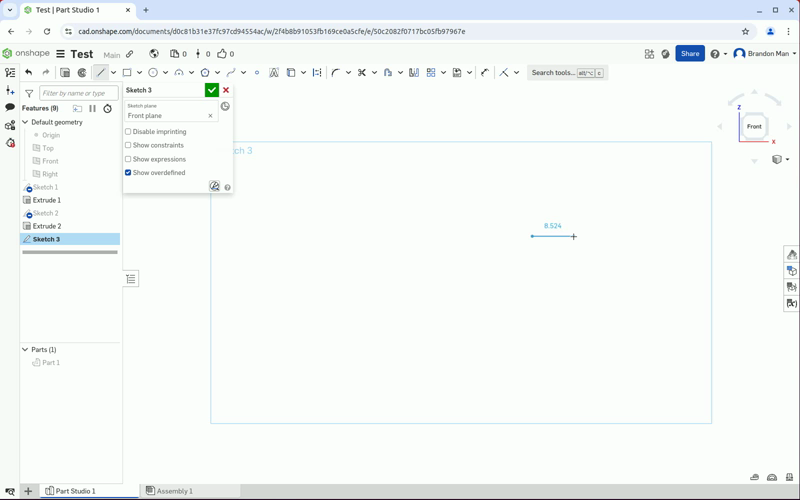
key_up(shift)
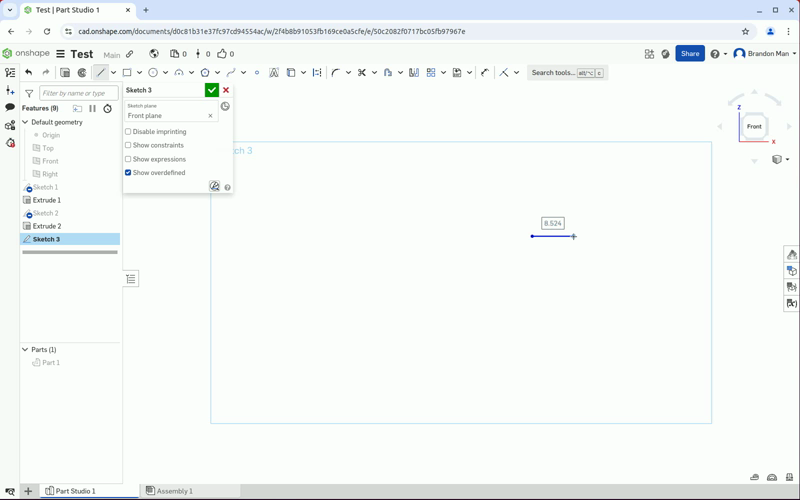
key_down(shift)
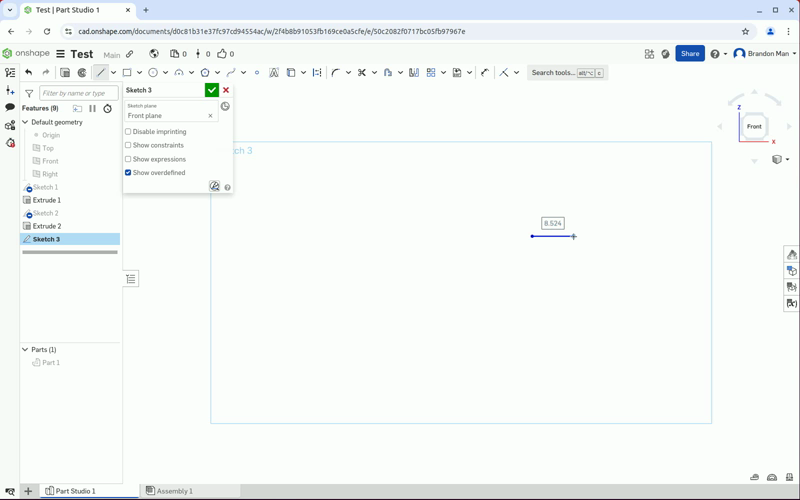
mouse_move(589, 236)
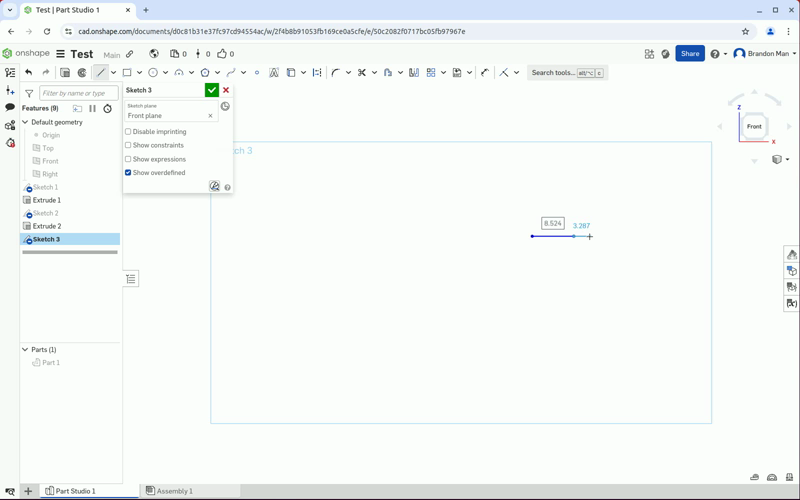
mouse_move(573, 188)
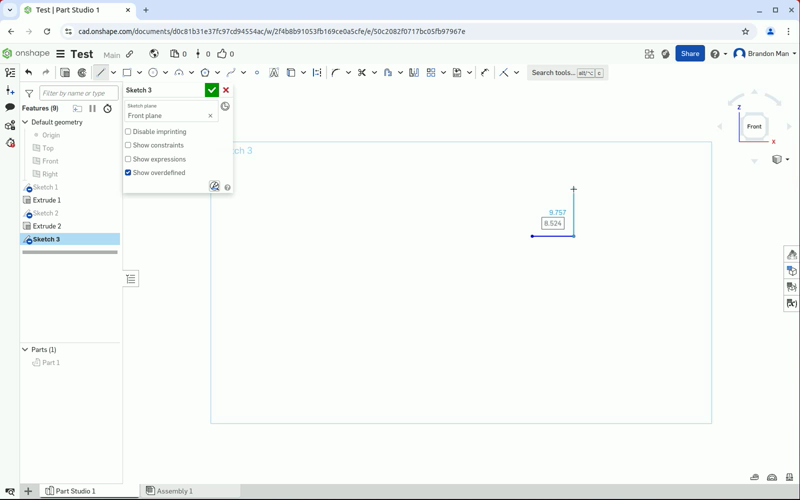
click(573, 188)
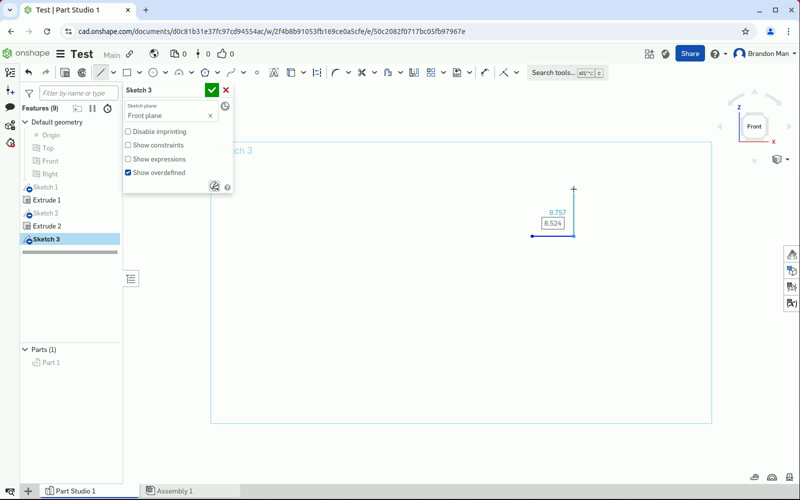
key_up(shift)
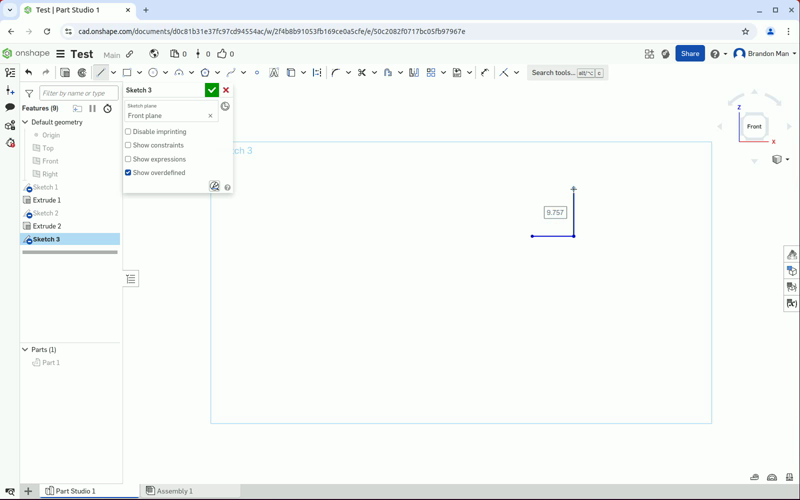
key_down(shift)
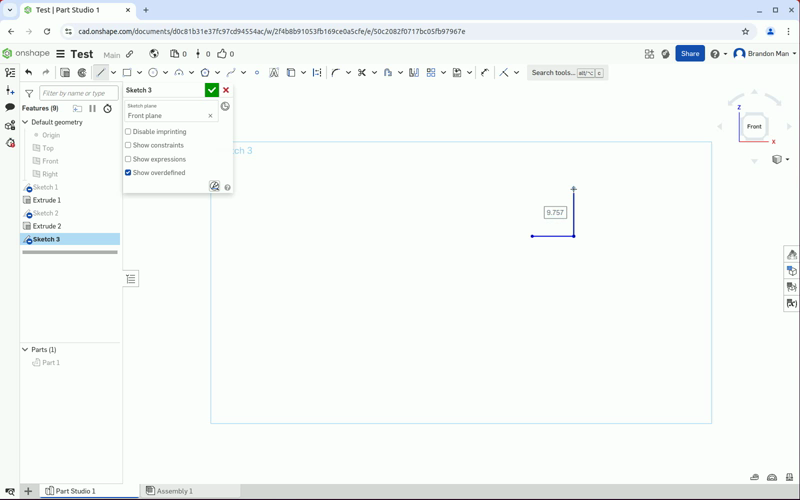
mouse_move(589, 188)
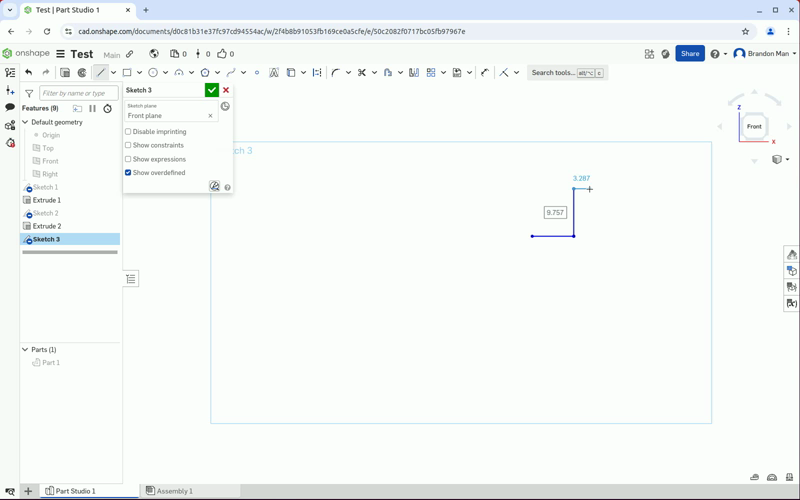
mouse_move(532, 188)
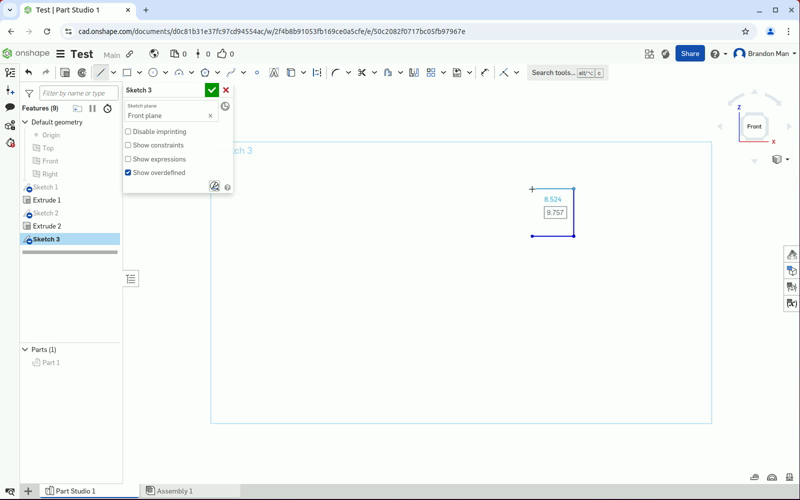
click(532, 188)
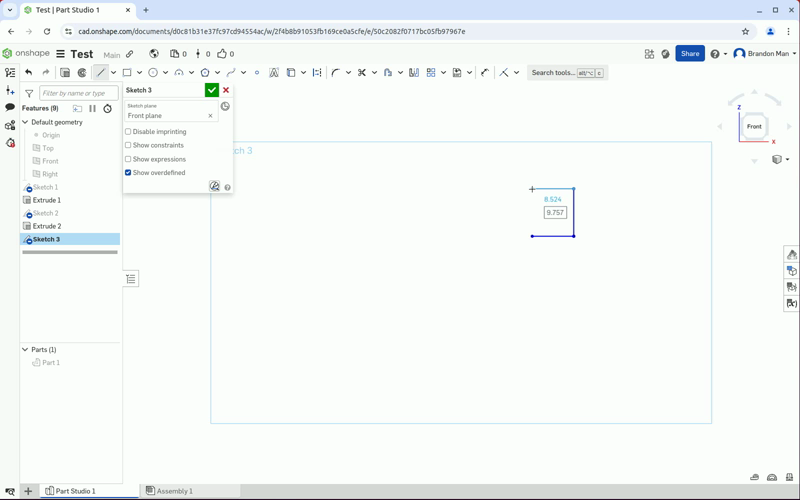
key_up(shift)
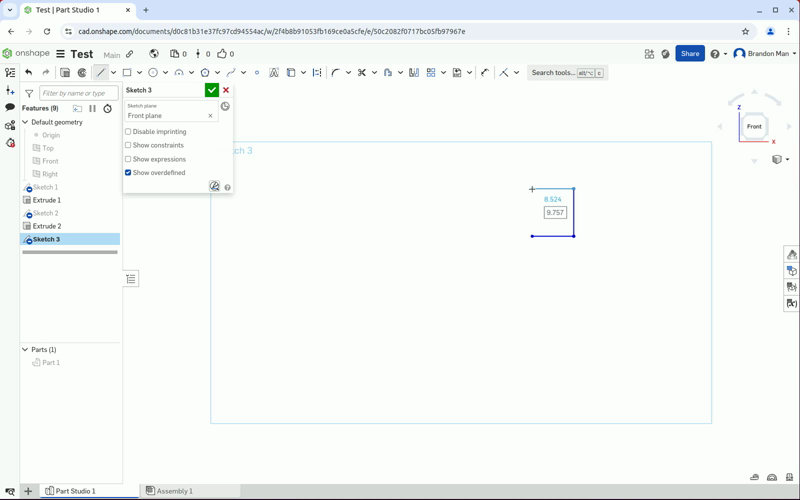
mouse_move(562, 188)
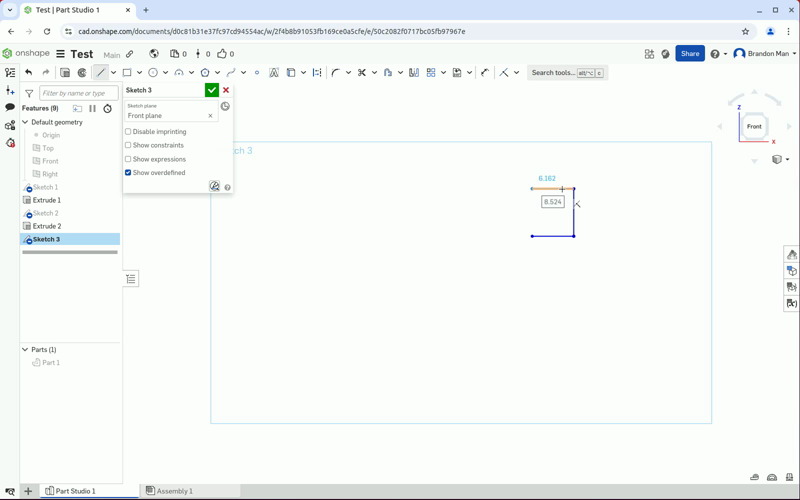
key_down(shift)
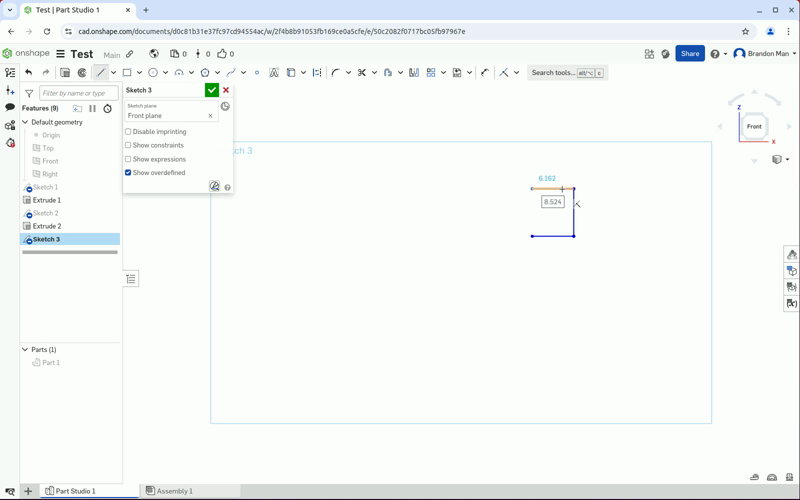
mouse_move(532, 236)
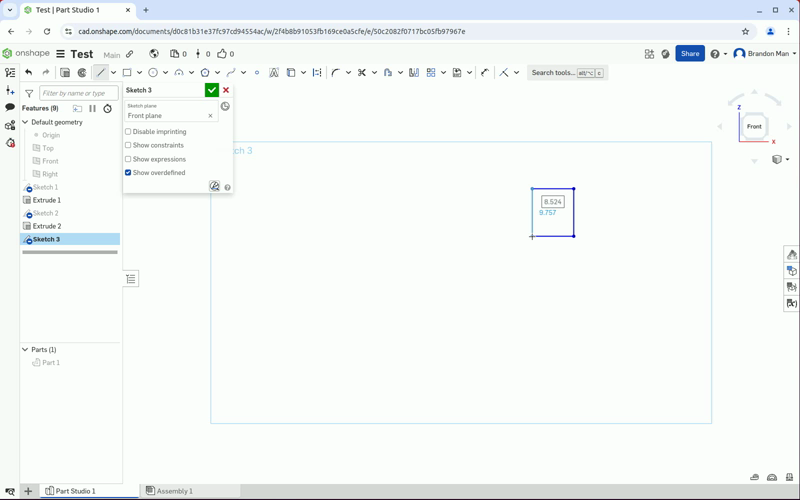
key_up(shift)
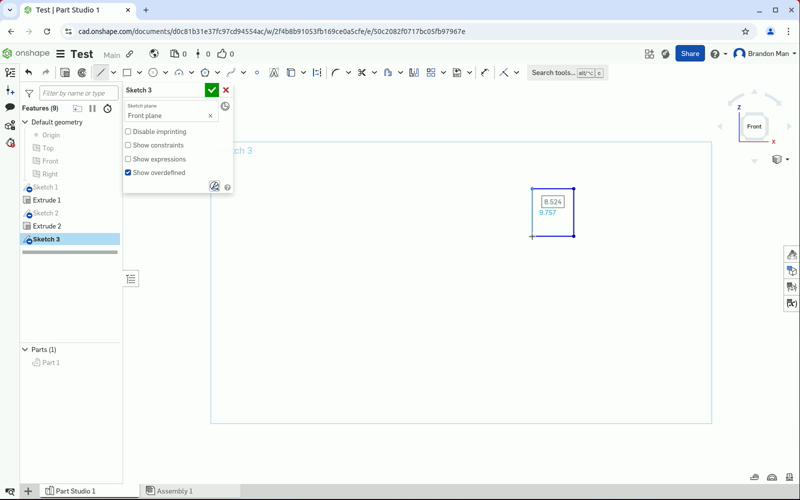
click(532, 236)
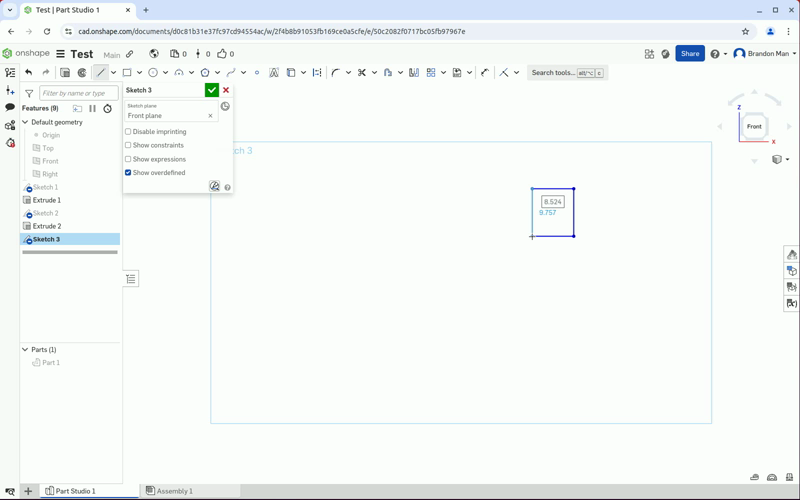
key(esc)
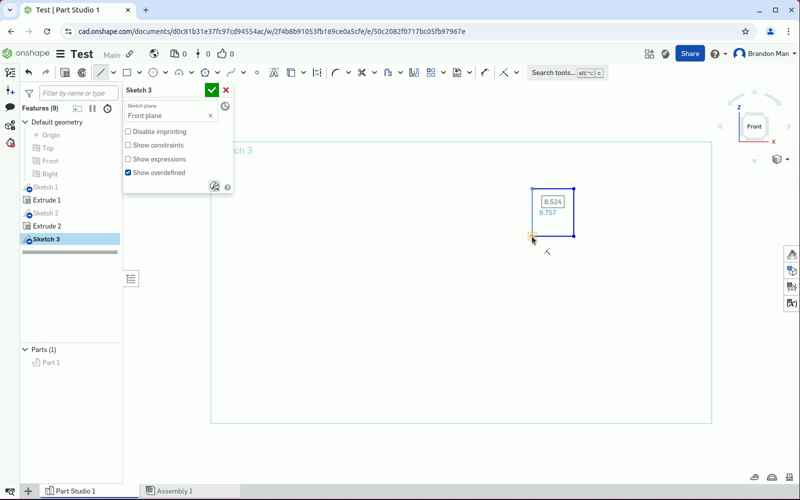
mouse_move(570, 194)
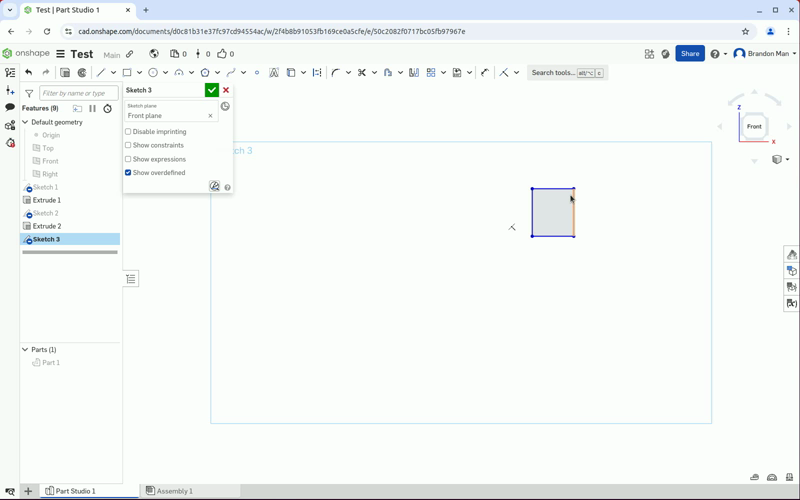
click(570, 194)
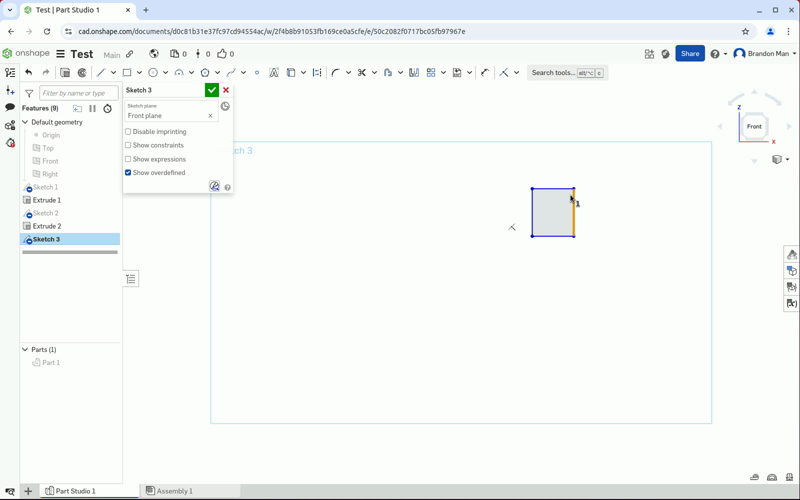
mouse_move(73, 352)
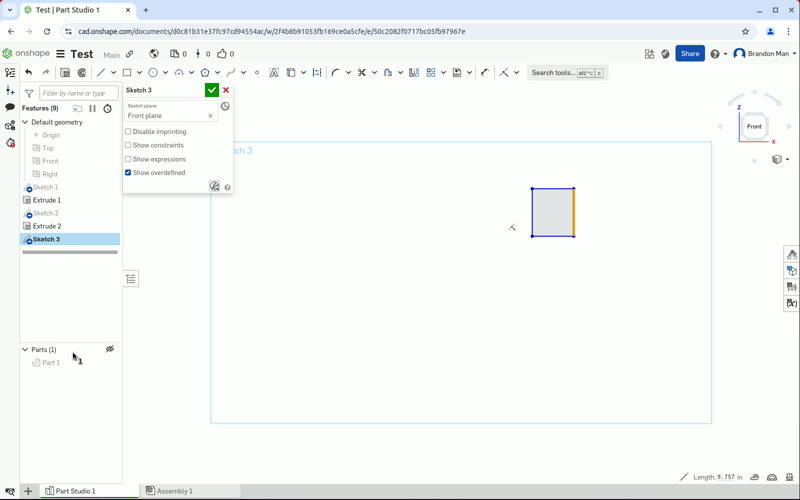
key(shift+y)
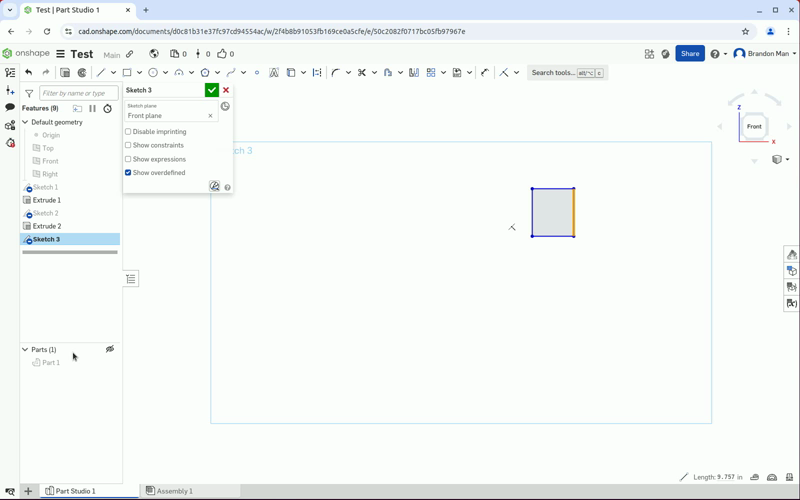
key(shift+e)
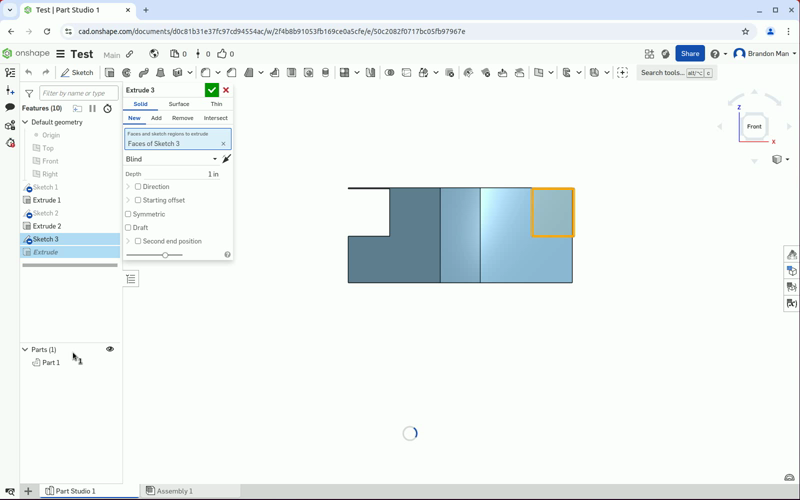
mouse_move(143, 106)
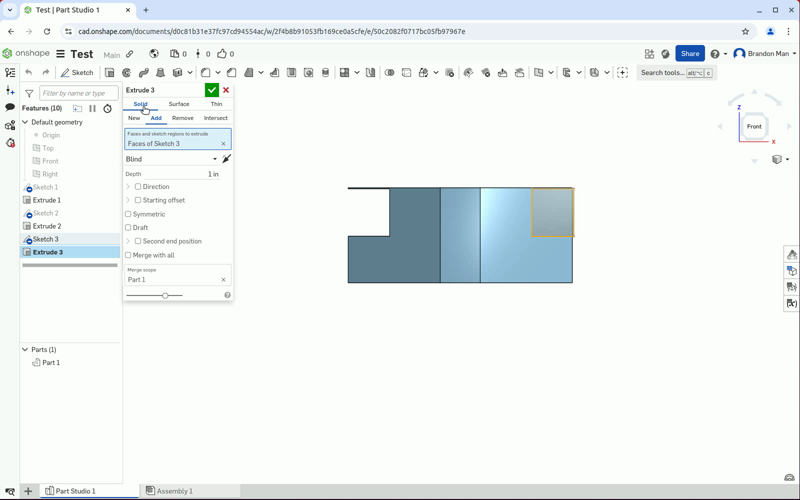
click(143, 106)
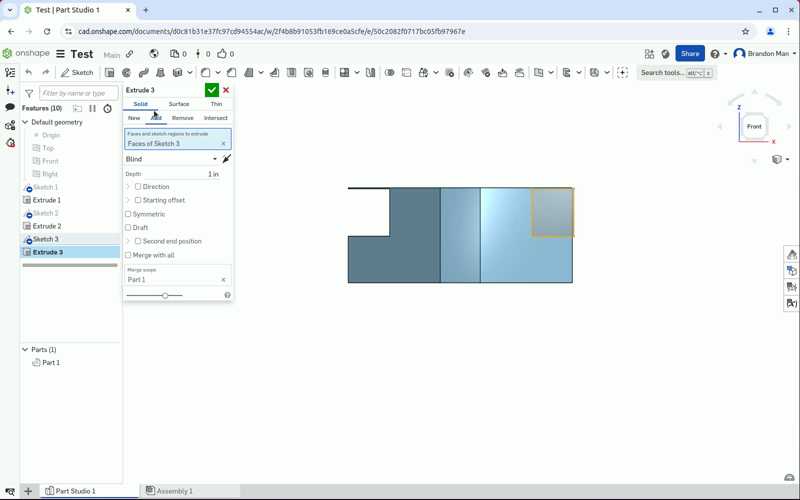
mouse_move(186, 120)
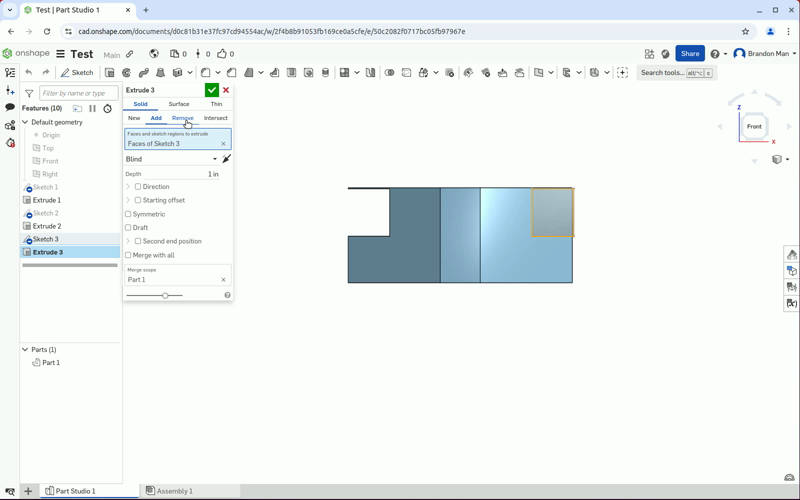
click(186, 120)
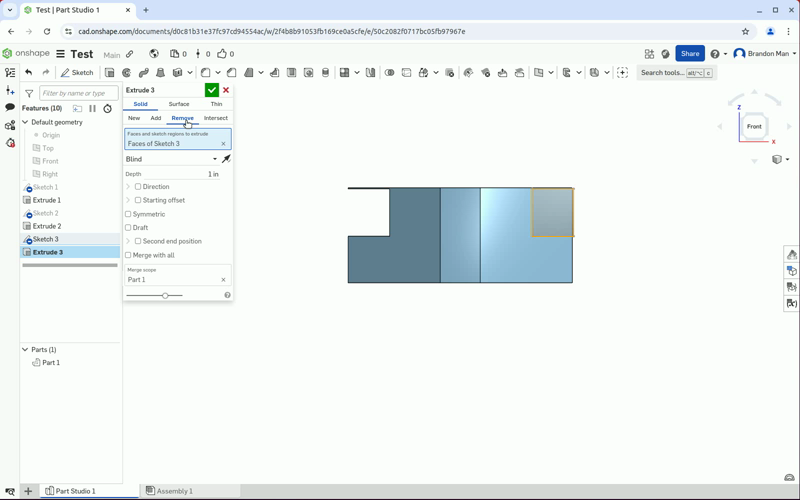
key(tab, 4)
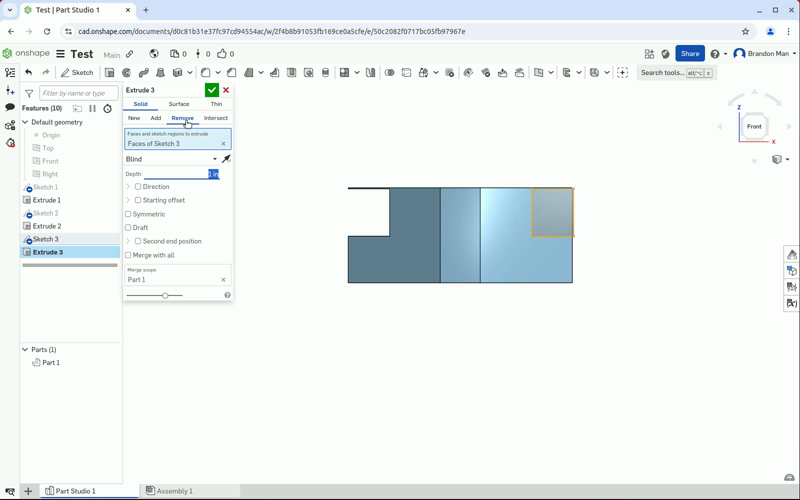
text(28.886)
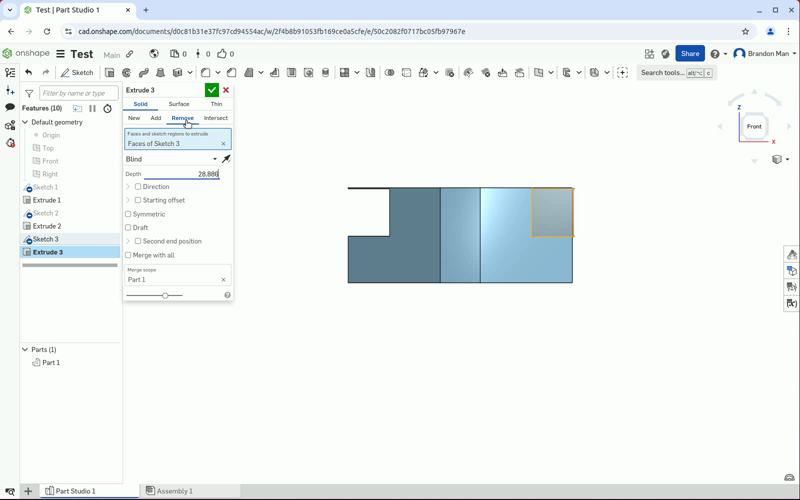
key(tab, 3)
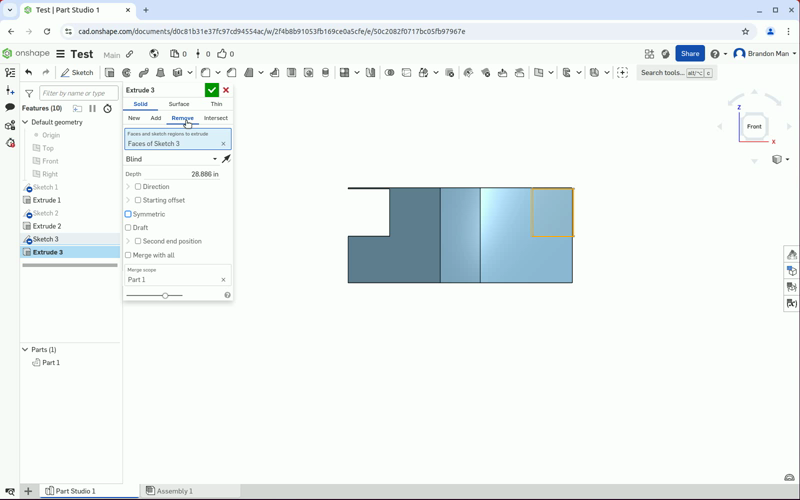
key(space)
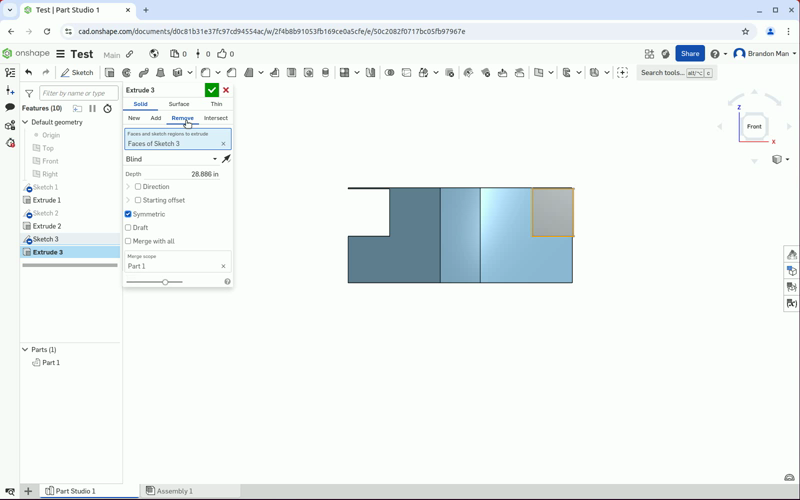
key(tab, 2)
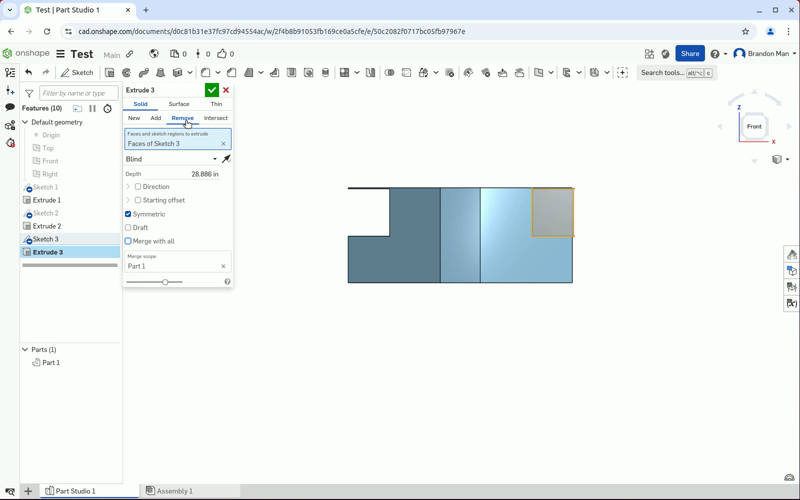
key(space)
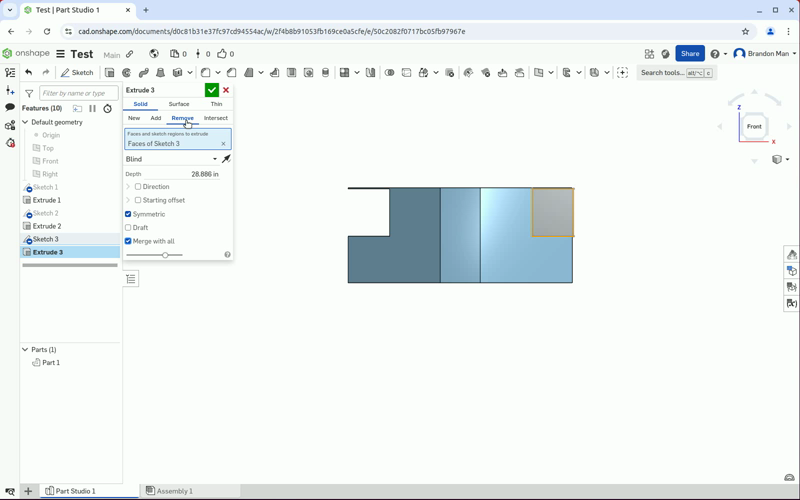
key(enter)
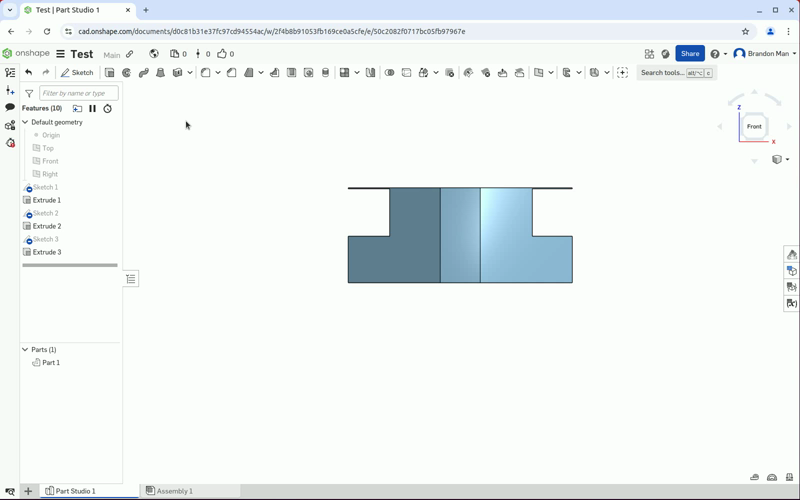
key(shift+h)
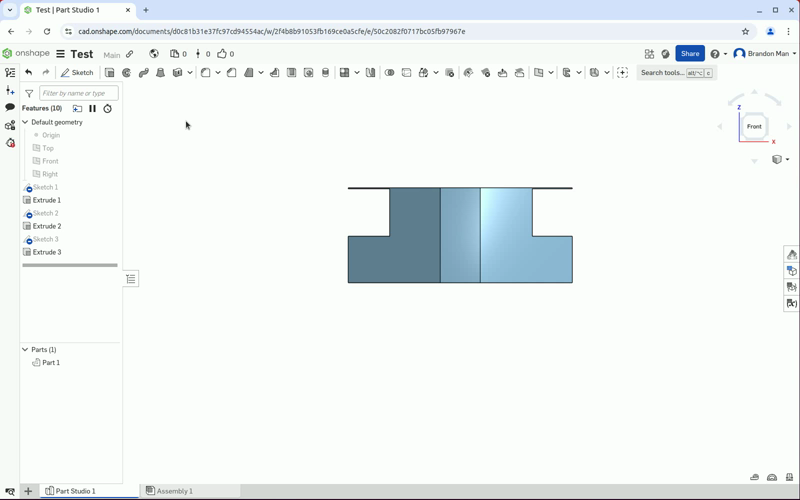
key(shift+h)
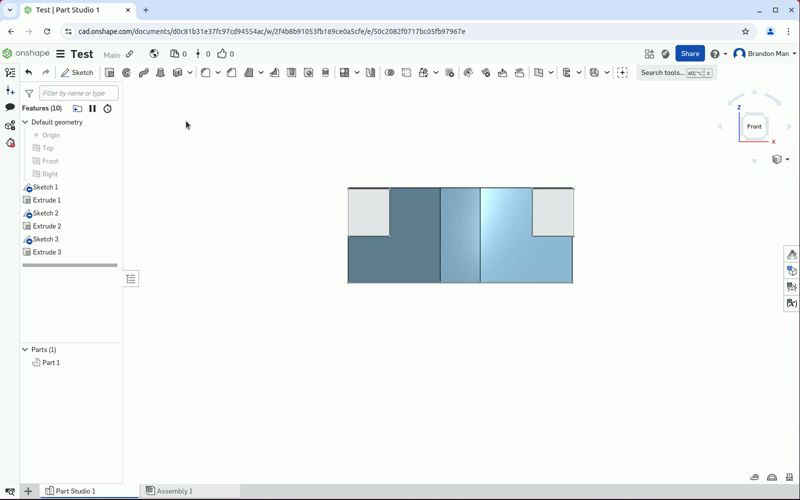
key(shift+7)
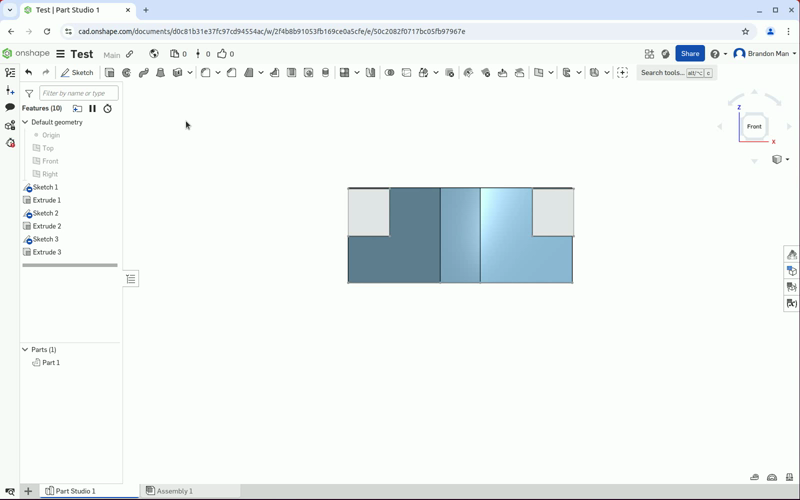
key(left, 2)
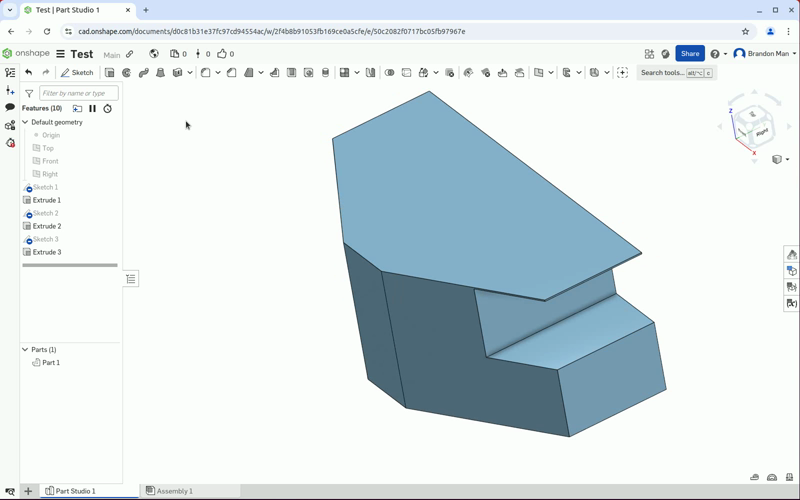
key(down, 2)
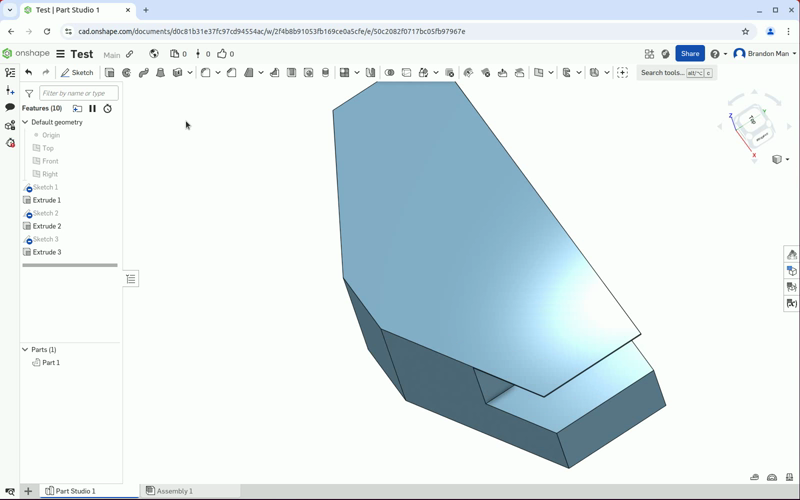
key(up, 2)
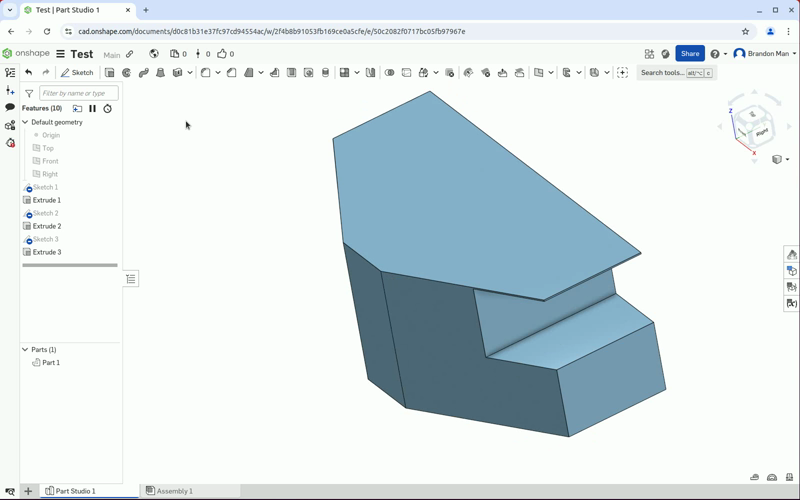
key(right, 2)
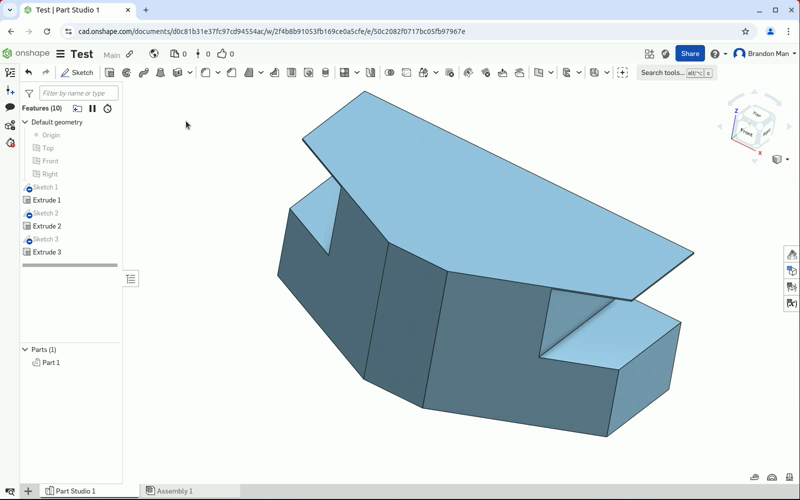
mouse_move(73, 189)
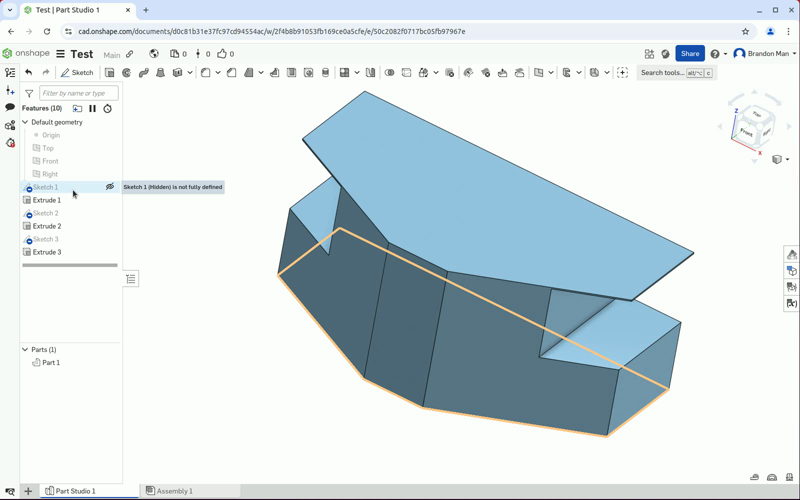
click(73, 189)